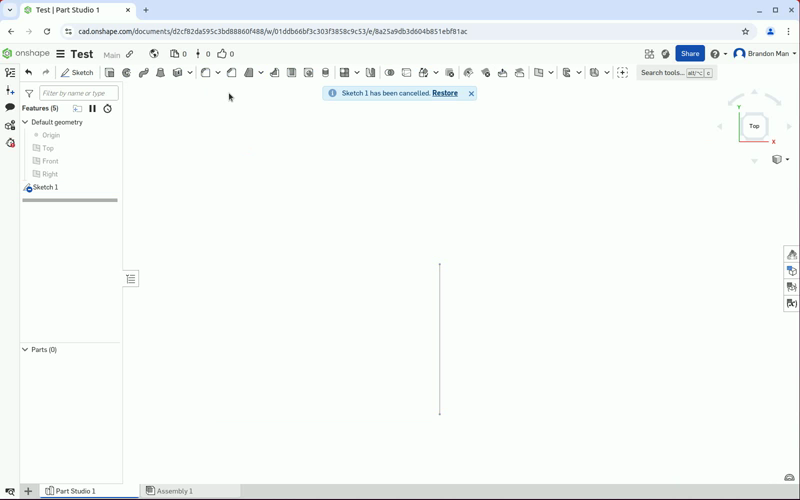
key(shift+h)
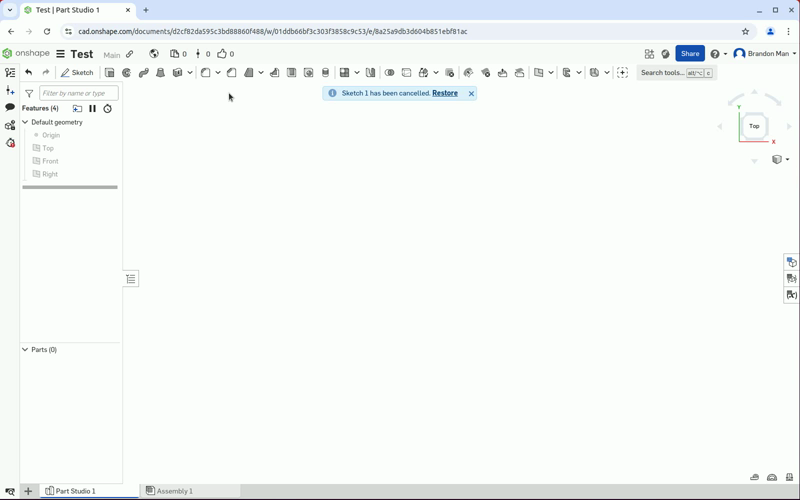
mouse_move(73, 352)
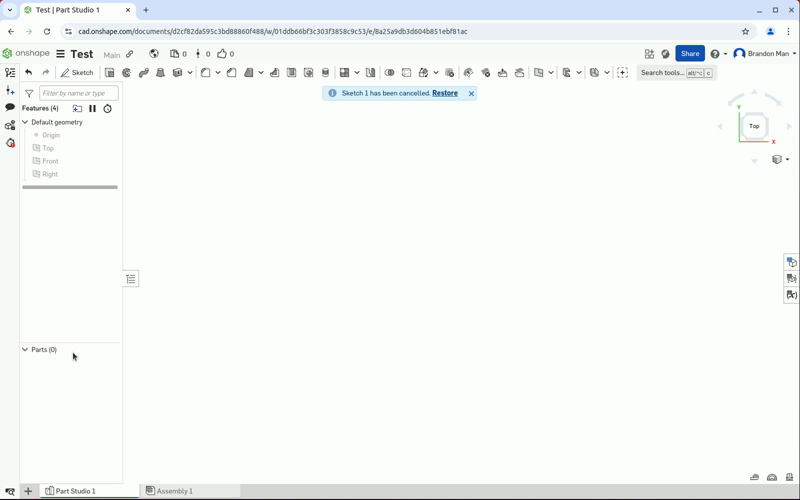
key(y)
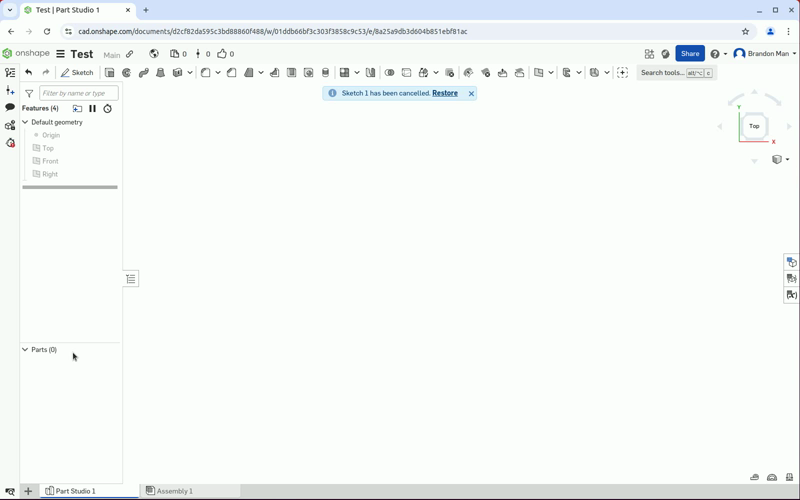
key(shift+p)
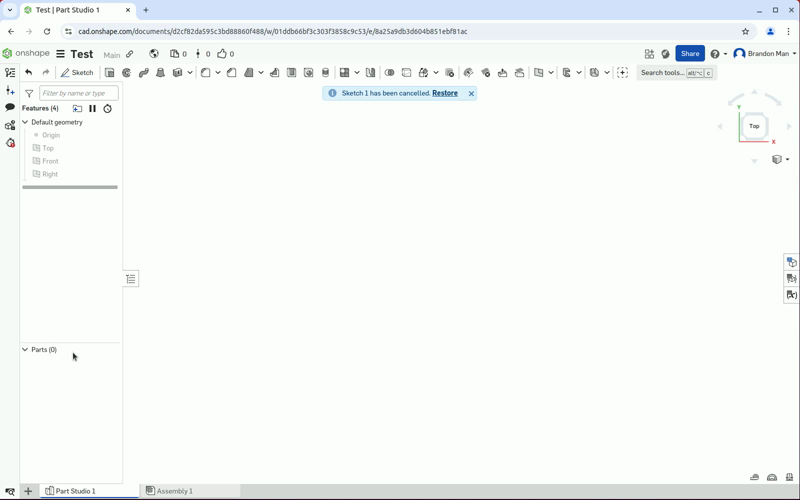
key(space)
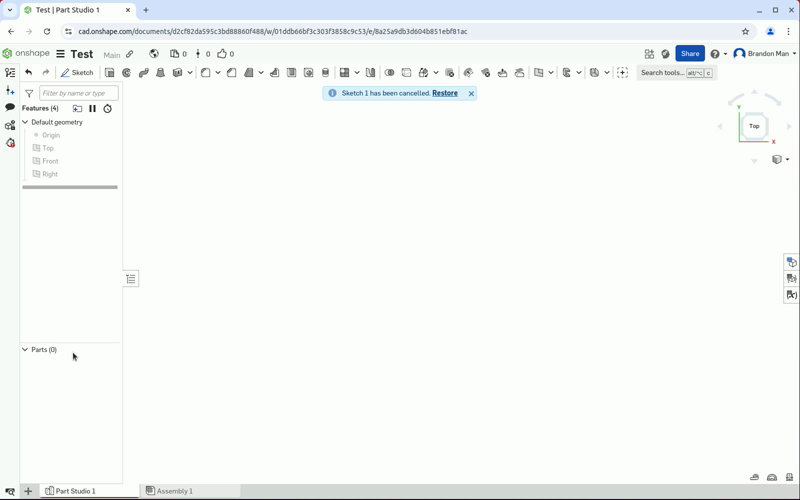
key_down(shift)
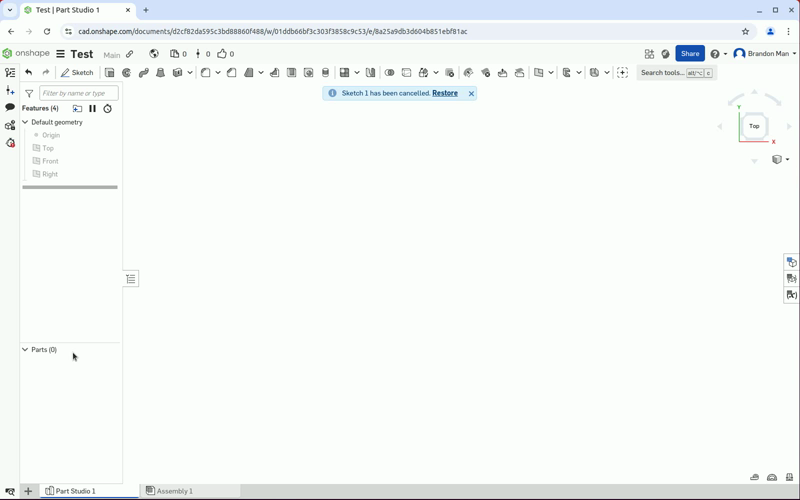
key(up)
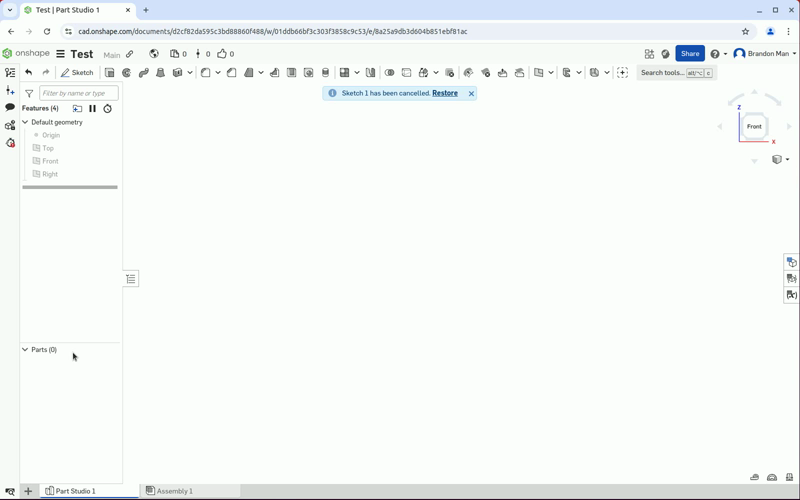
key_up(shift)
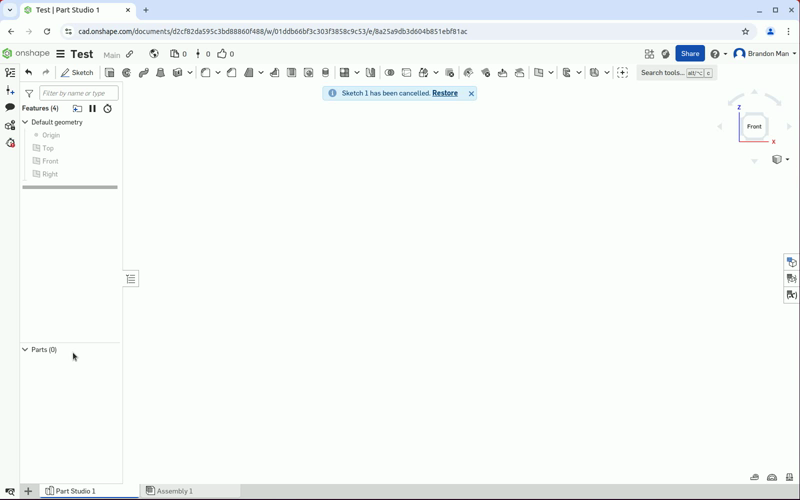
mouse_move(73, 352)
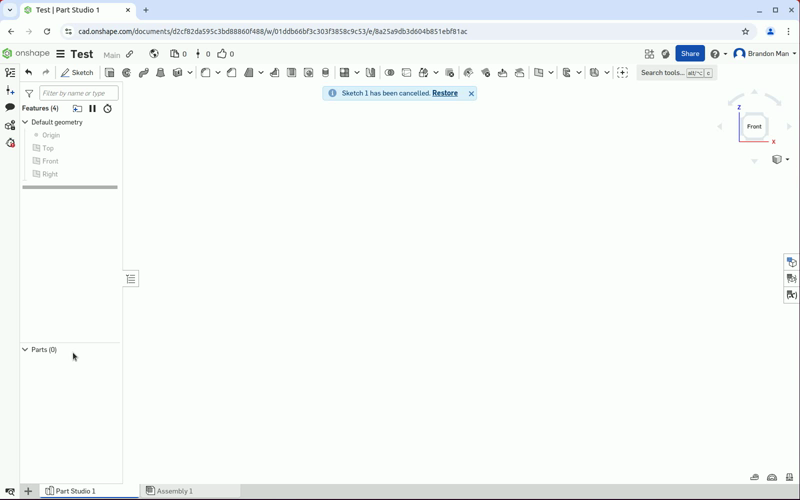
key(shift+y)
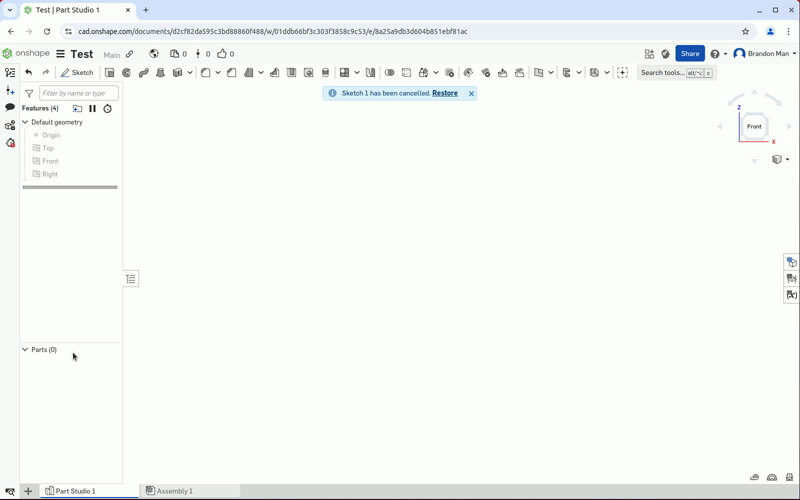
key(shift+s)
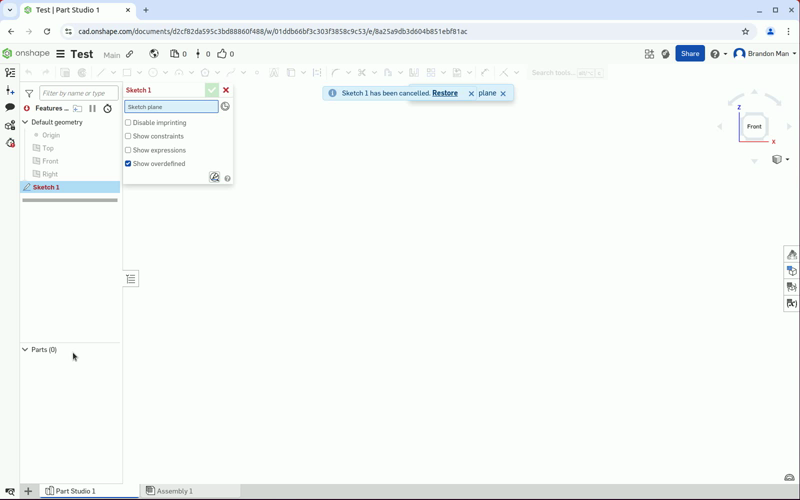
mouse_move(73, 163)
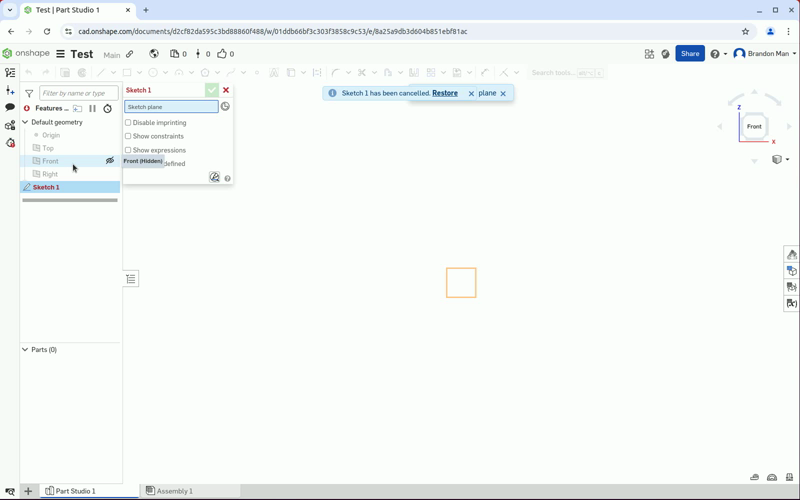
click(73, 163)
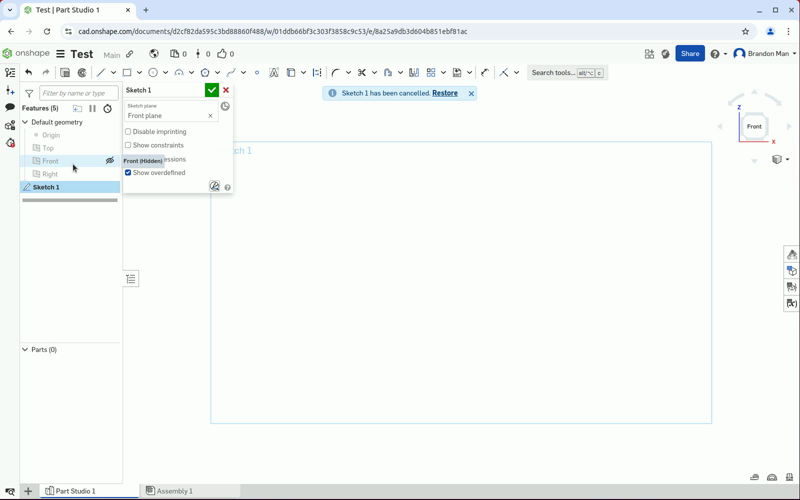
mouse_move(73, 352)
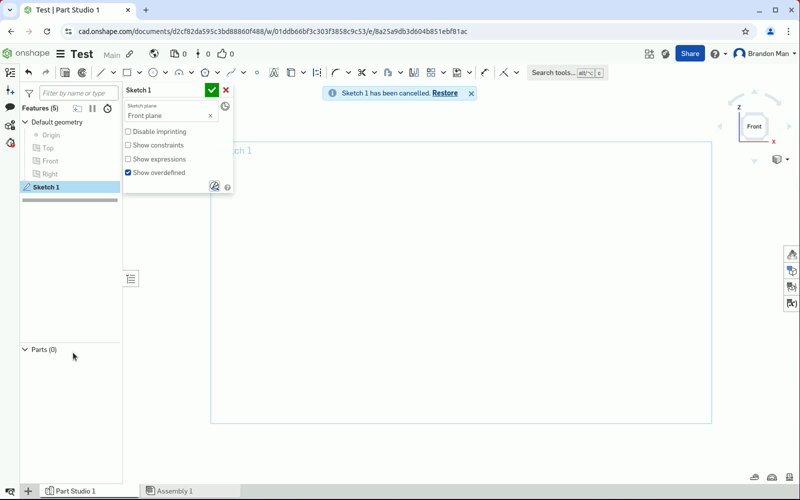
key(y)
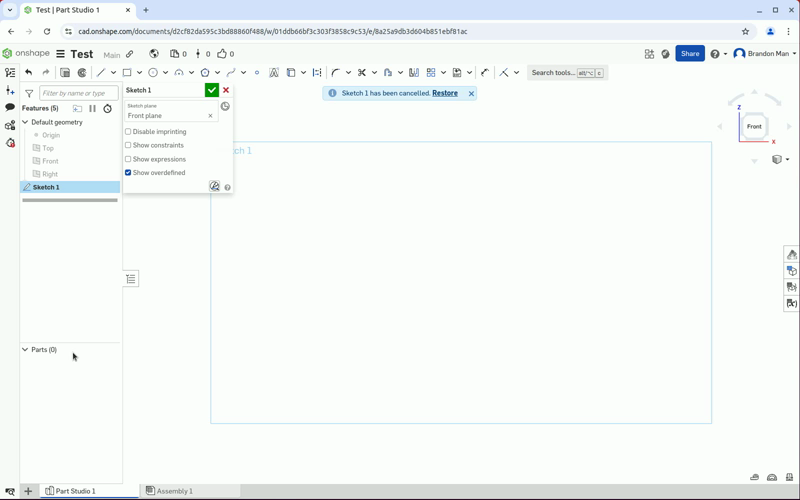
key(c)
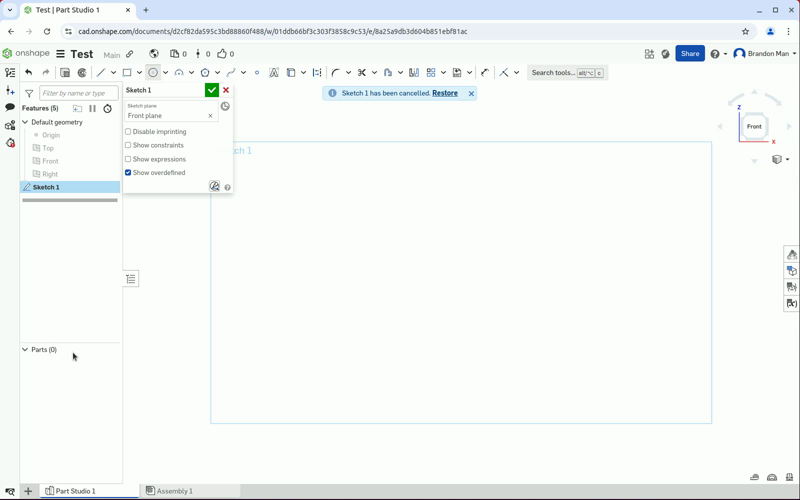
key_down(shift)
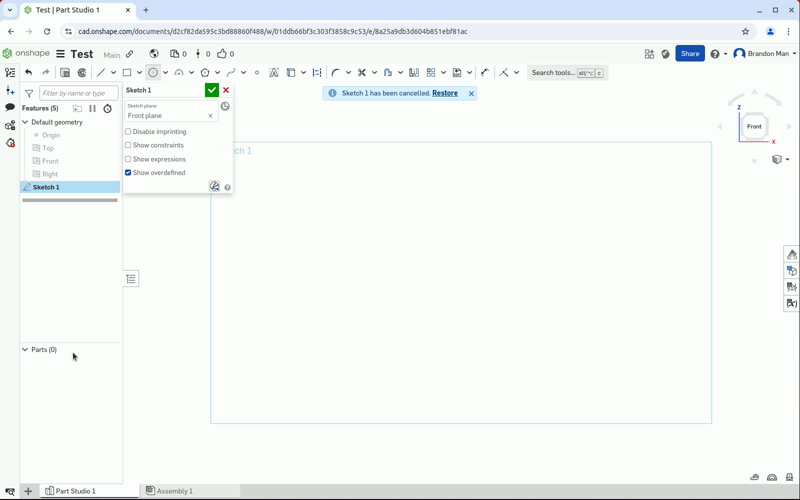
mouse_move(461, 282)
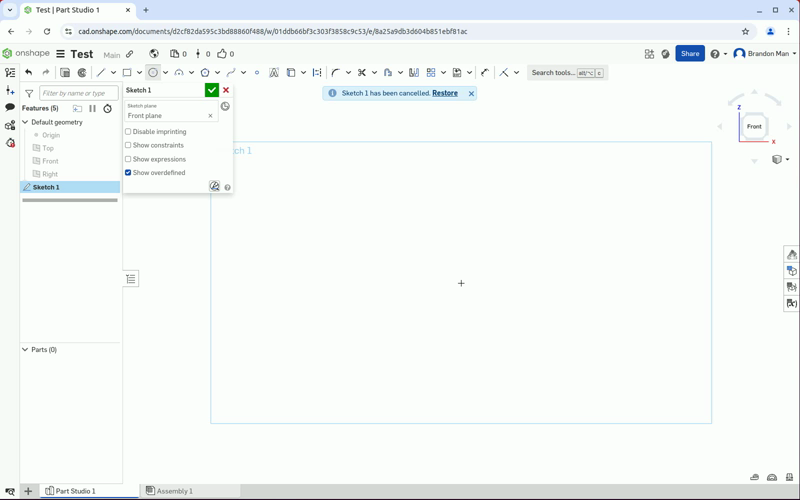
click(461, 282)
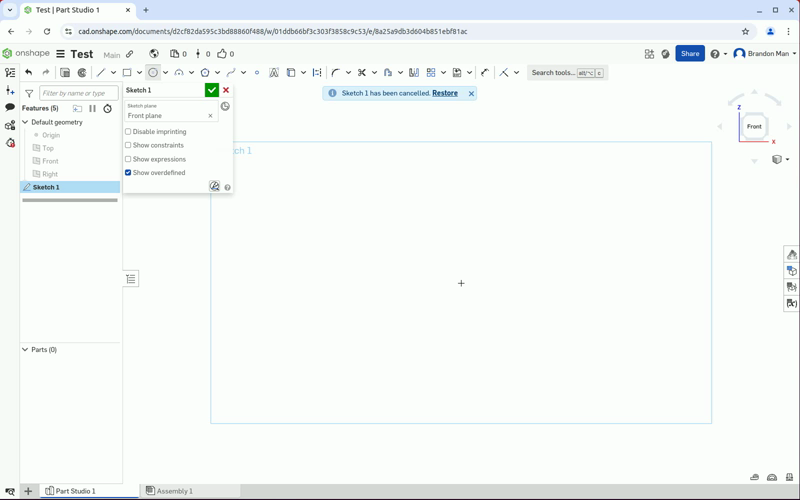
key_up(shift)
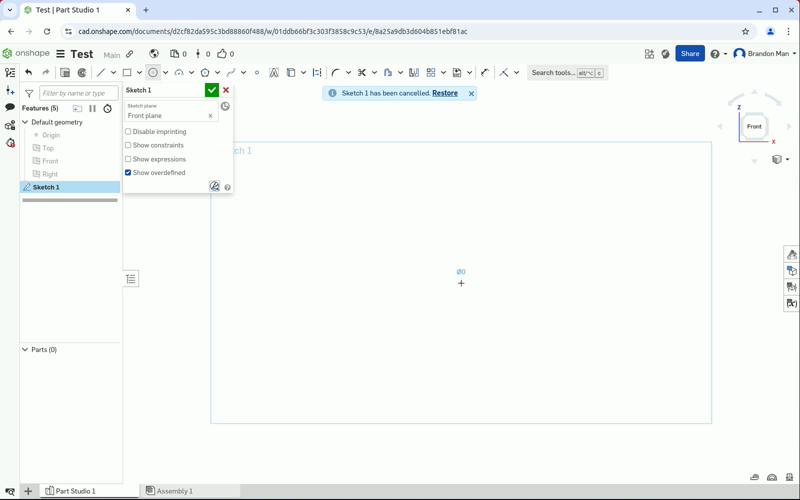
mouse_move(572, 282)
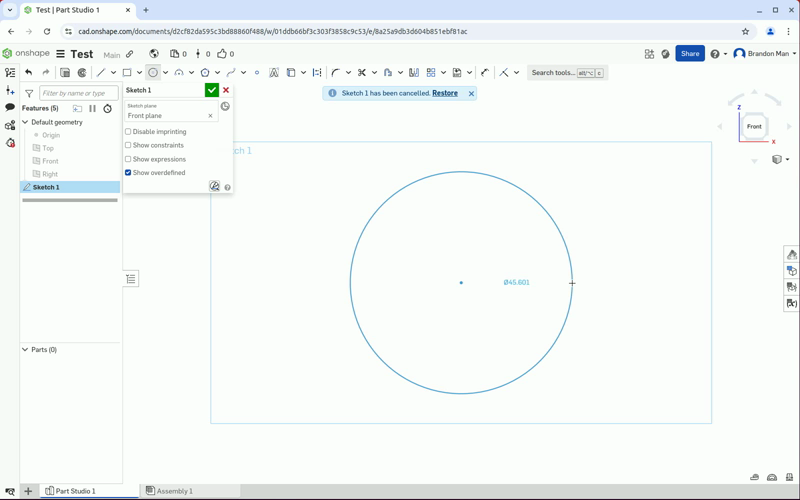
click(572, 282)
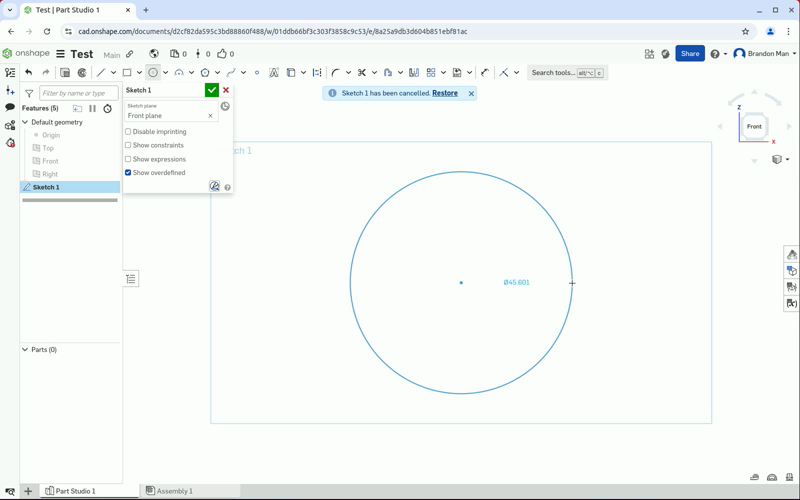
key(esc)
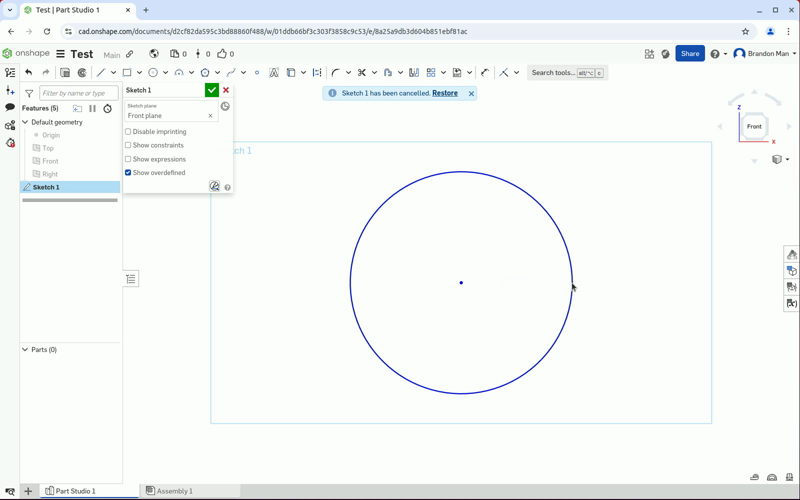
key(c)
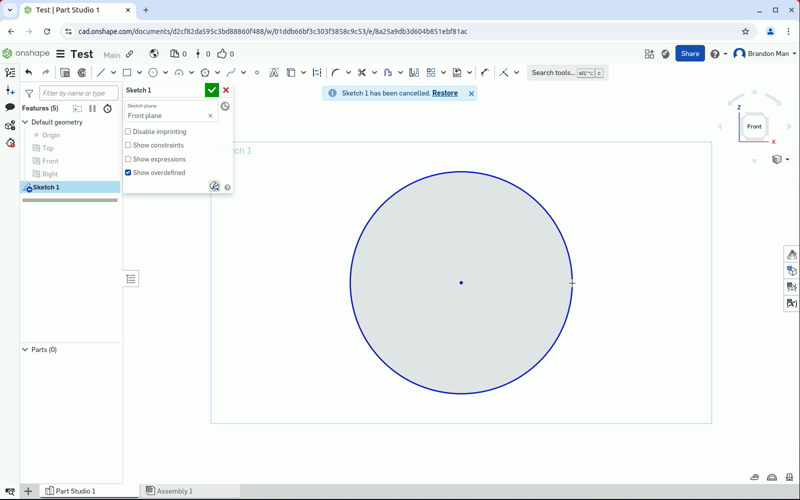
key_down(shift)
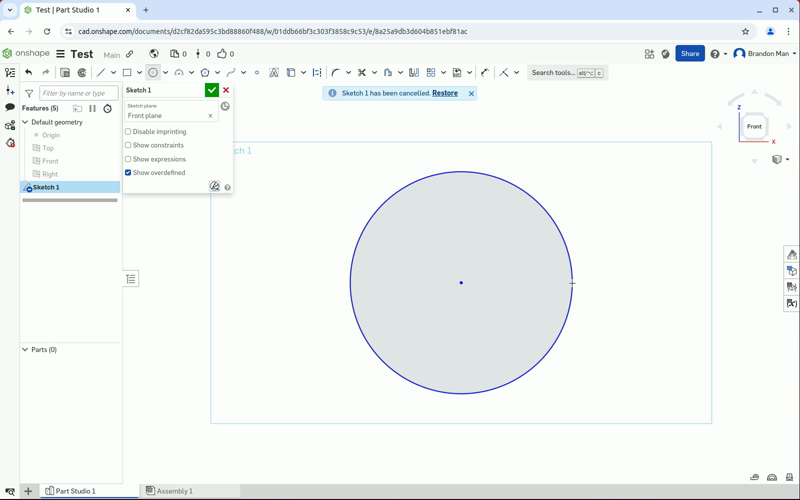
mouse_move(461, 282)
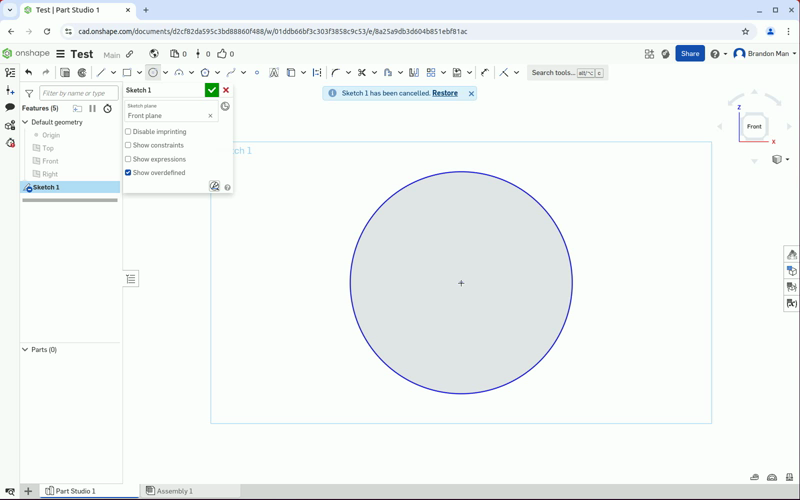
click(461, 282)
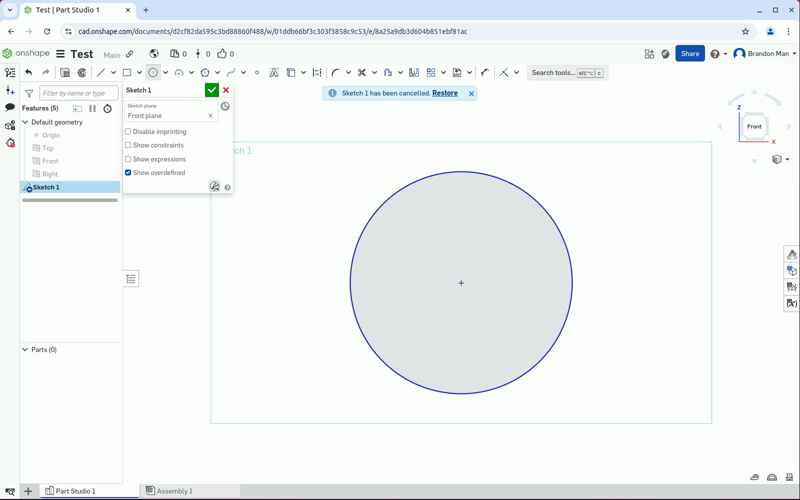
key_up(shift)
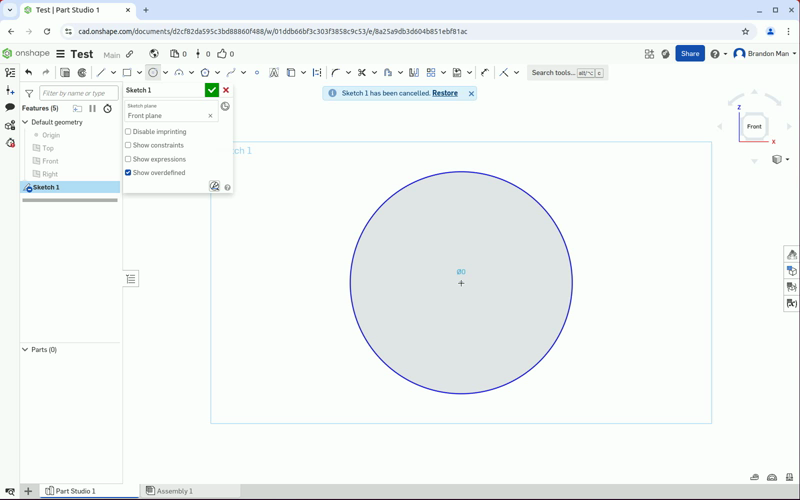
mouse_move(473, 282)
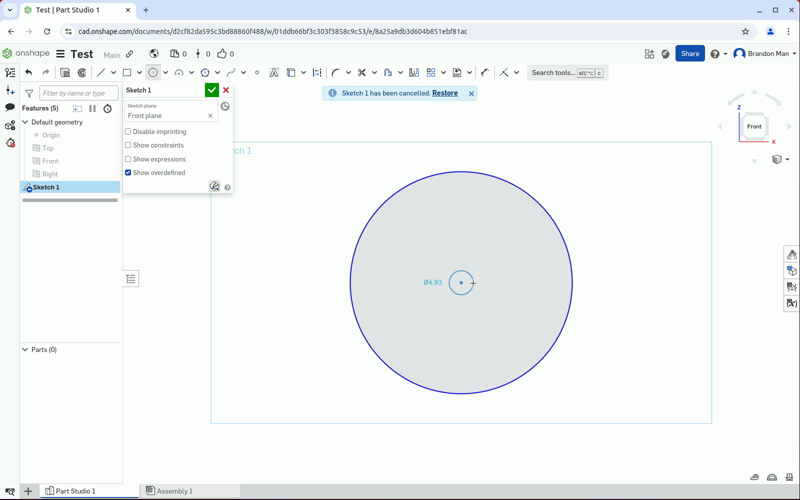
click(473, 282)
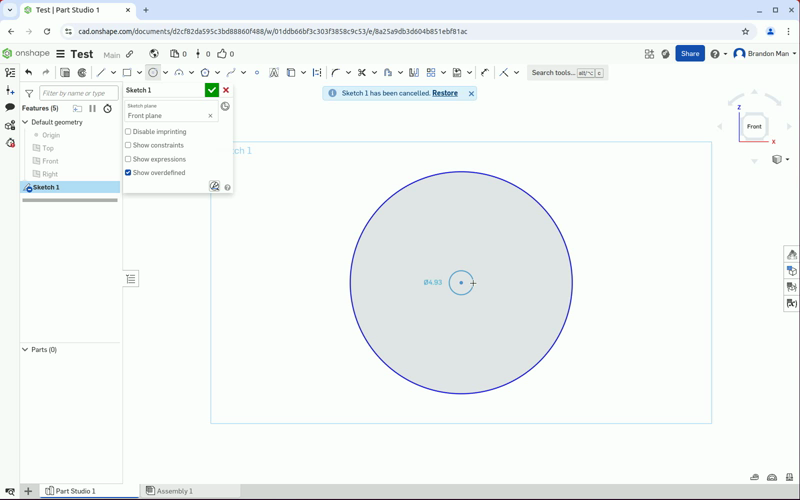
key(esc)
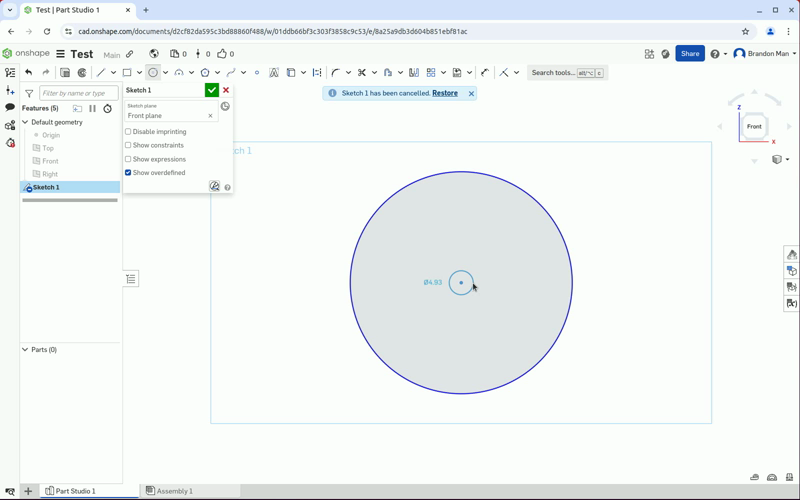
mouse_move(421, 347)
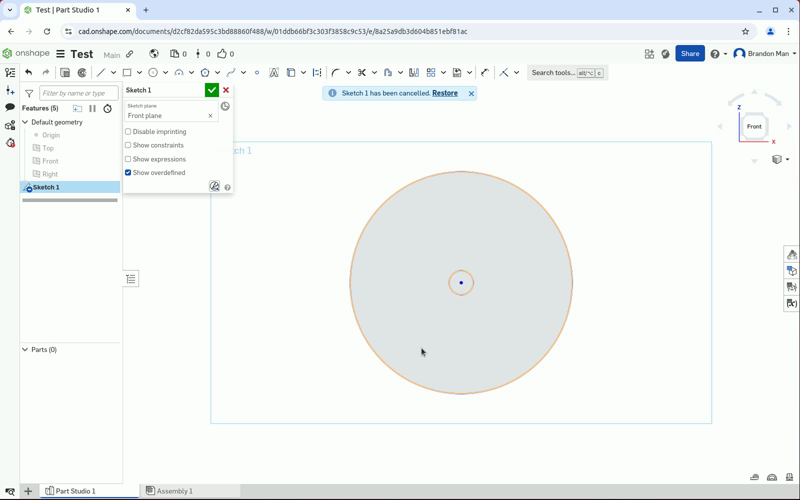
click(421, 347)
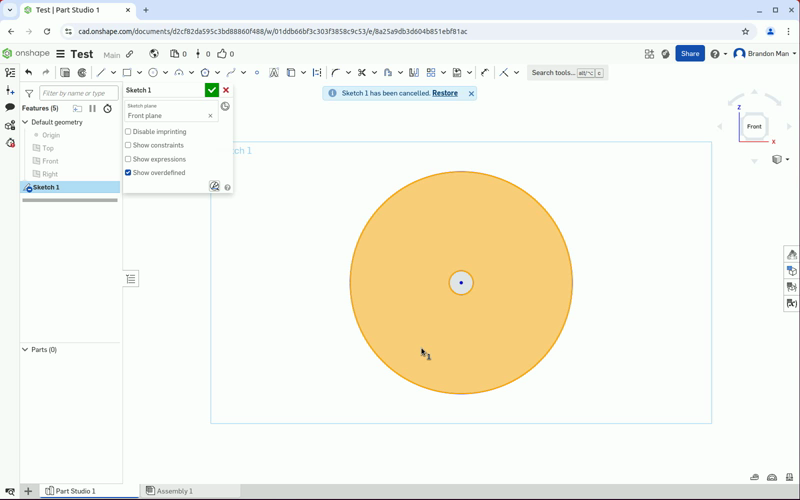
mouse_move(73, 352)
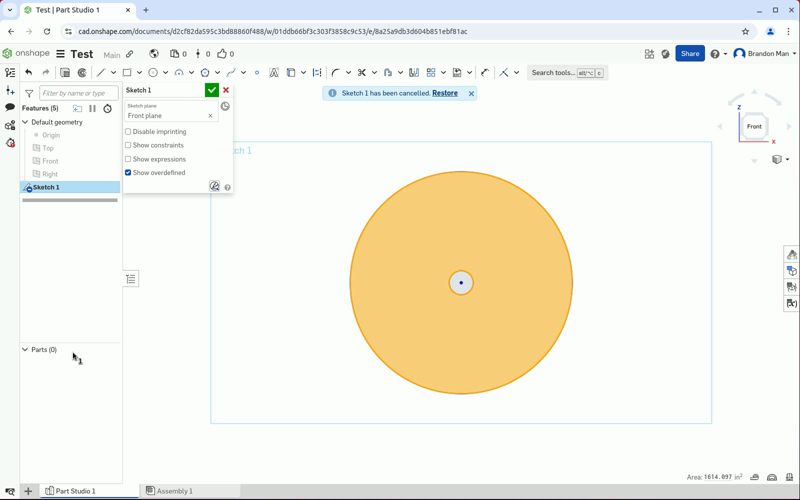
key(shift+y)
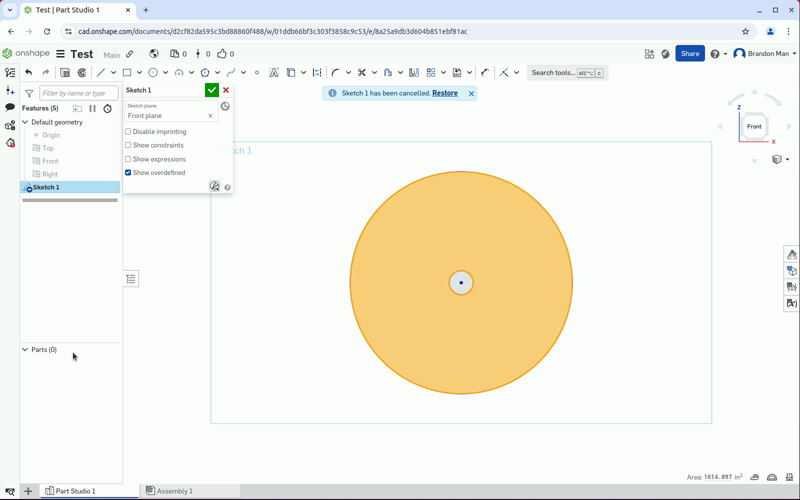
key(shift+e)
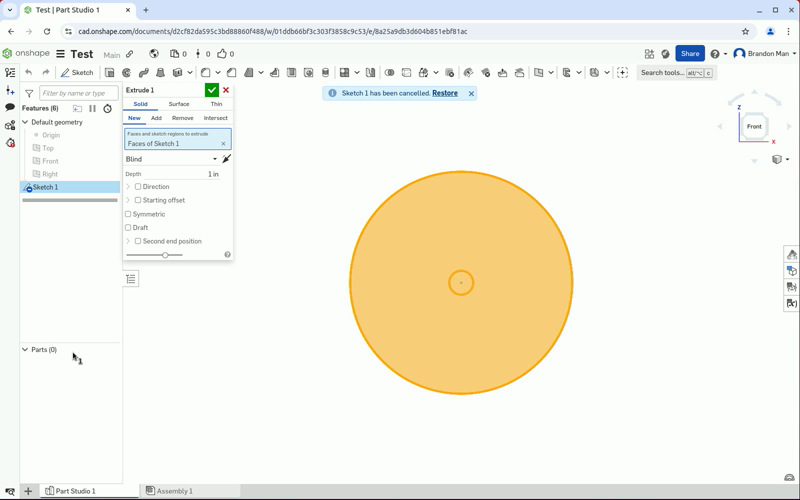
mouse_move(143, 106)
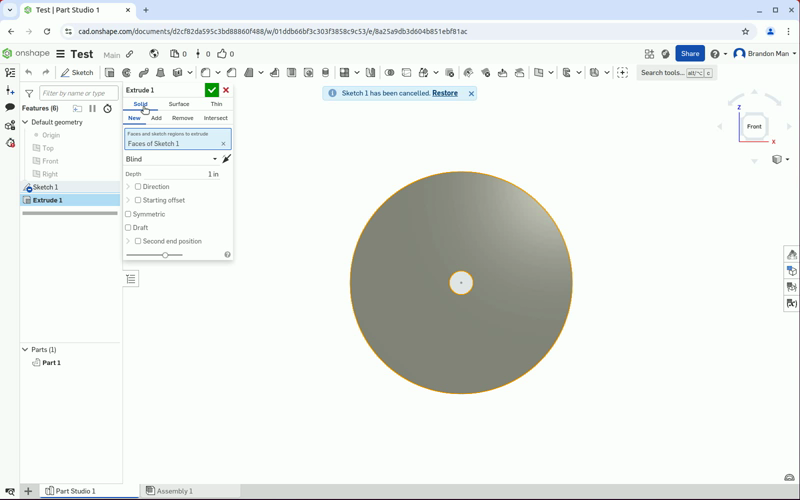
click(143, 106)
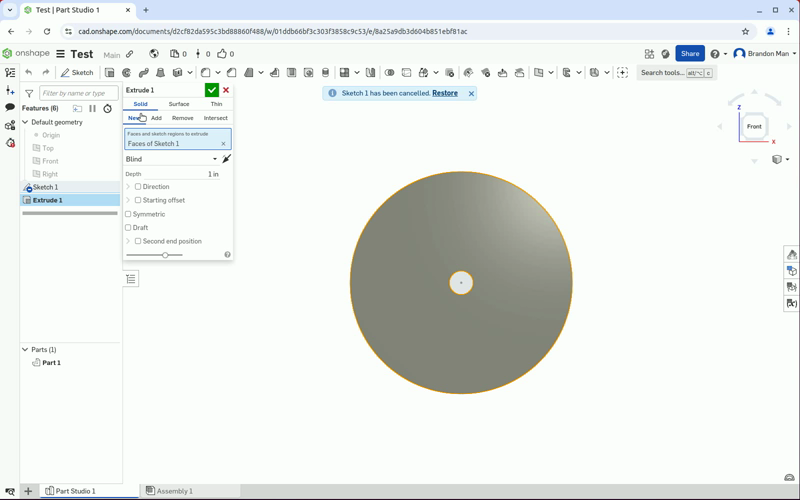
mouse_move(137, 120)
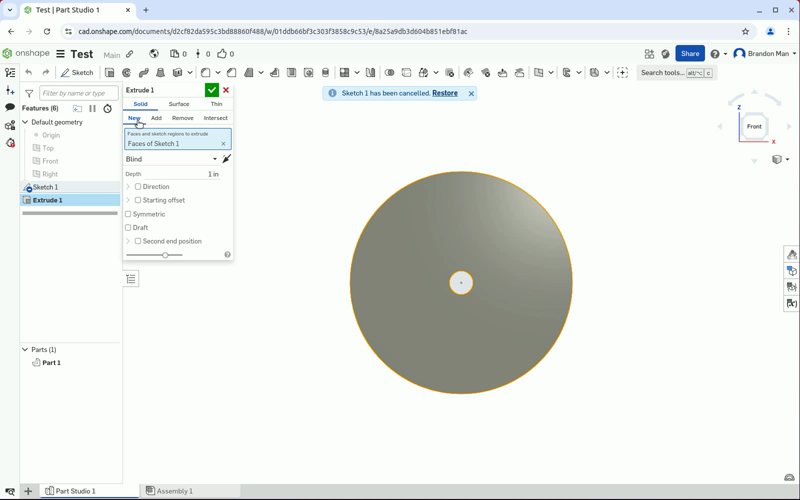
click(137, 120)
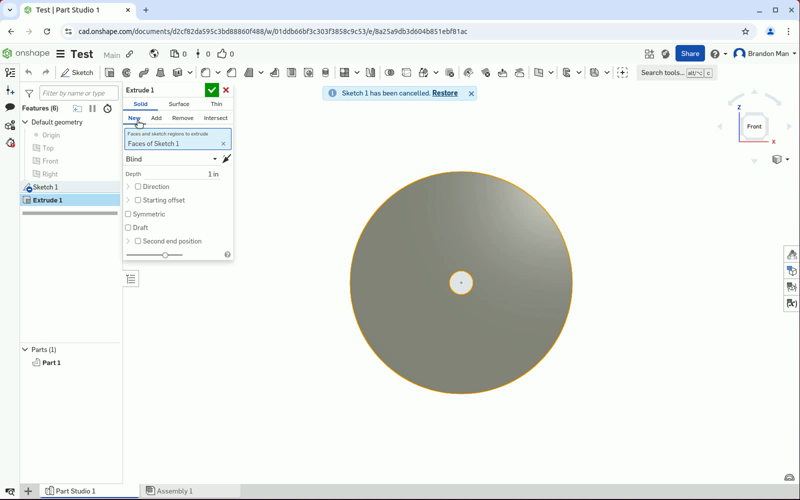
key(tab, 4)
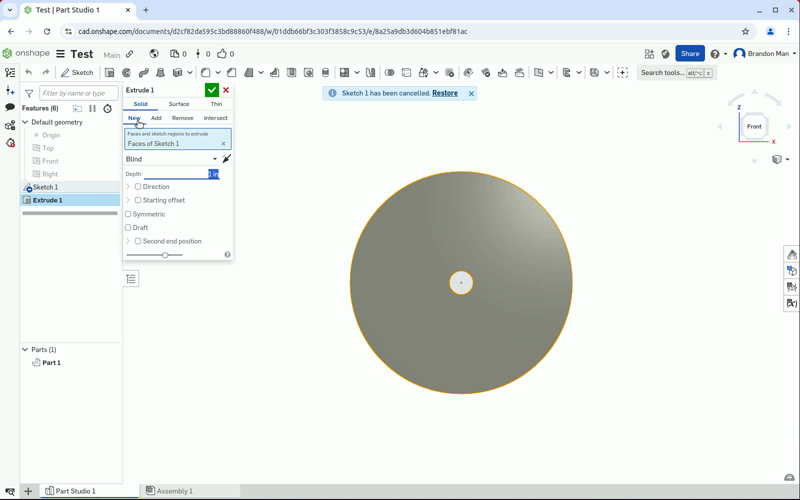
text(5.777)
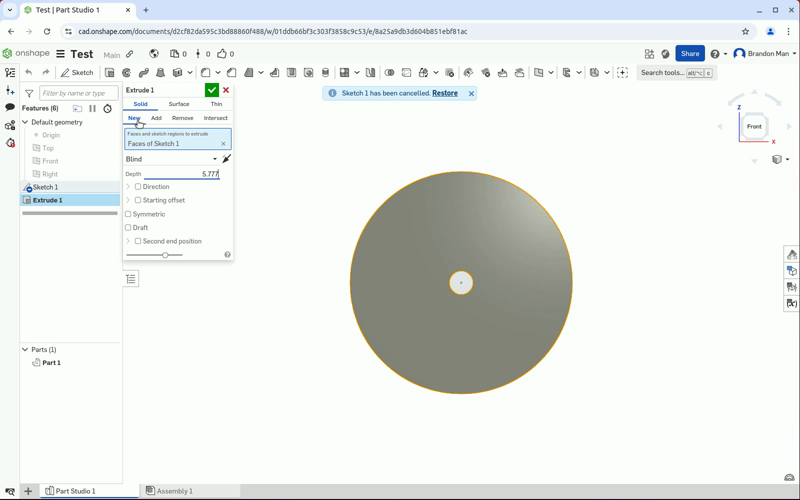
key(enter)
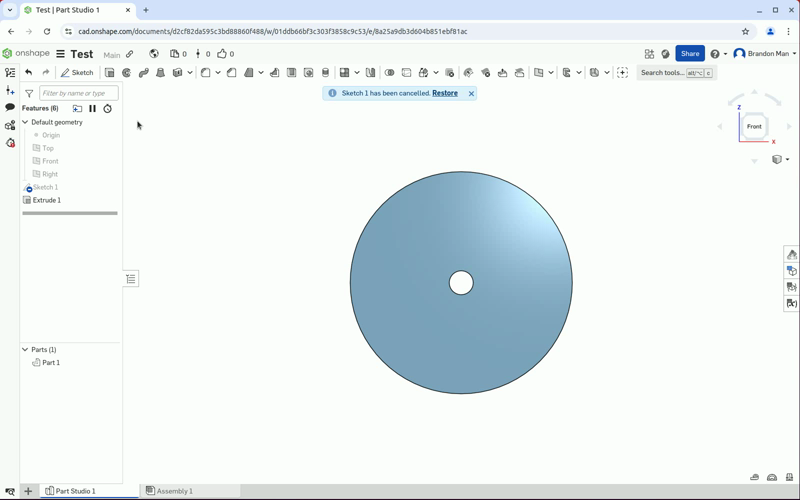
key(shift+h)
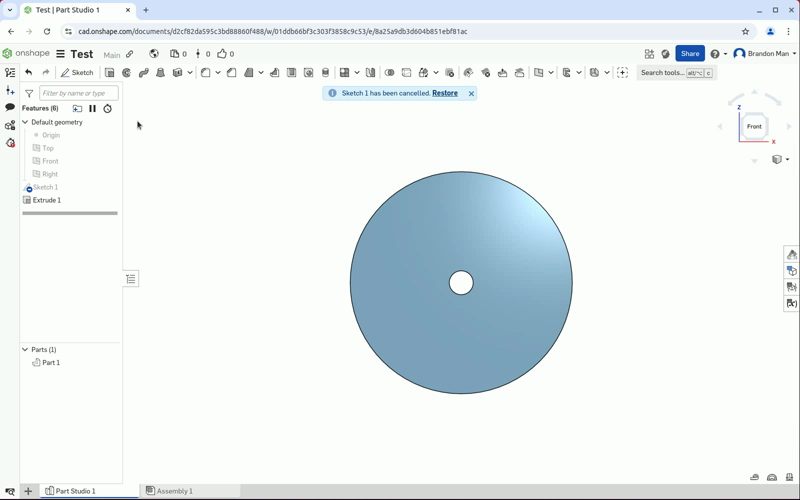
key(shift+h)
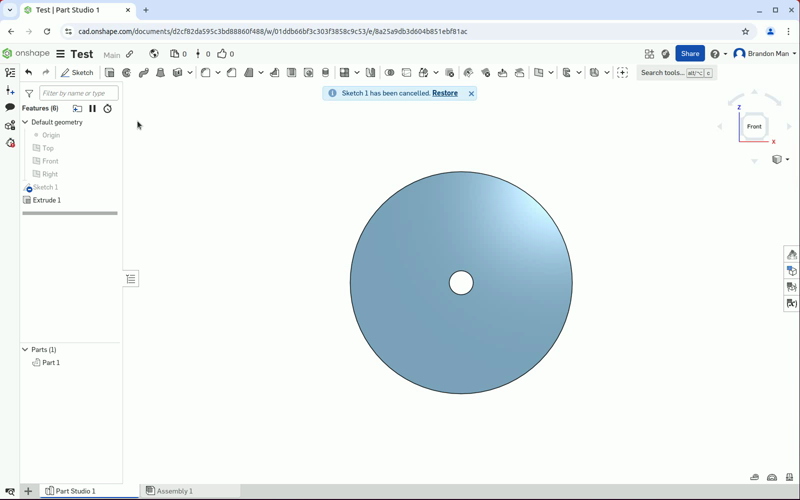
mouse_move(73, 189)
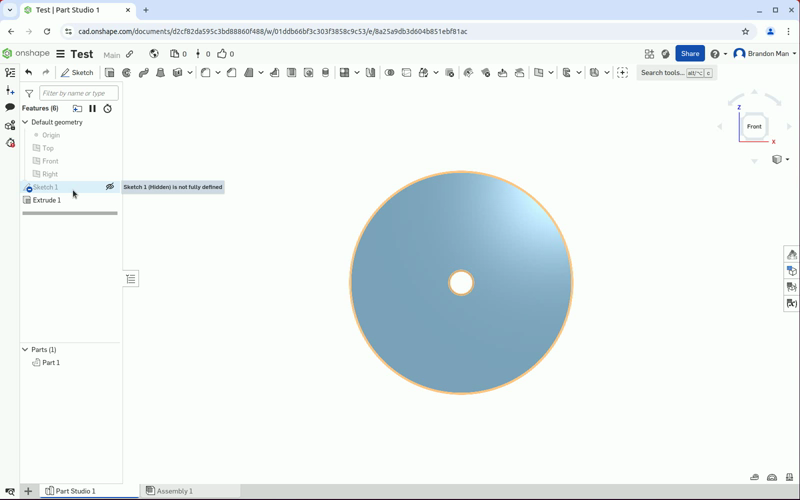
click(73, 189)
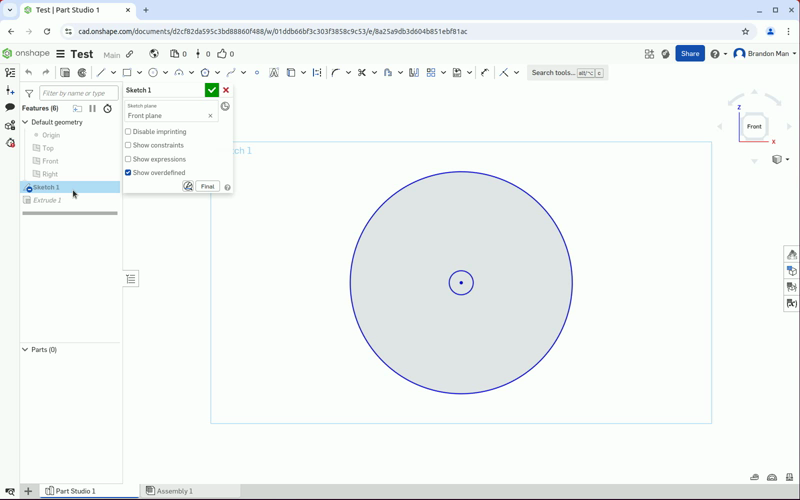
mouse_move(229, 92)
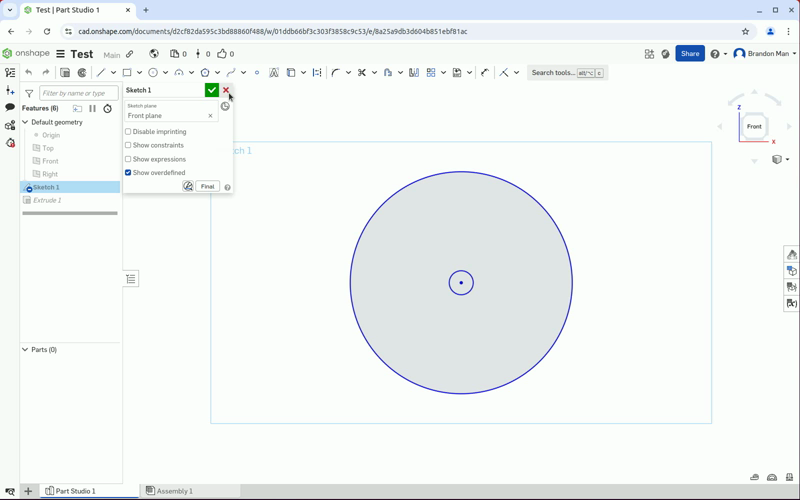
click(229, 92)
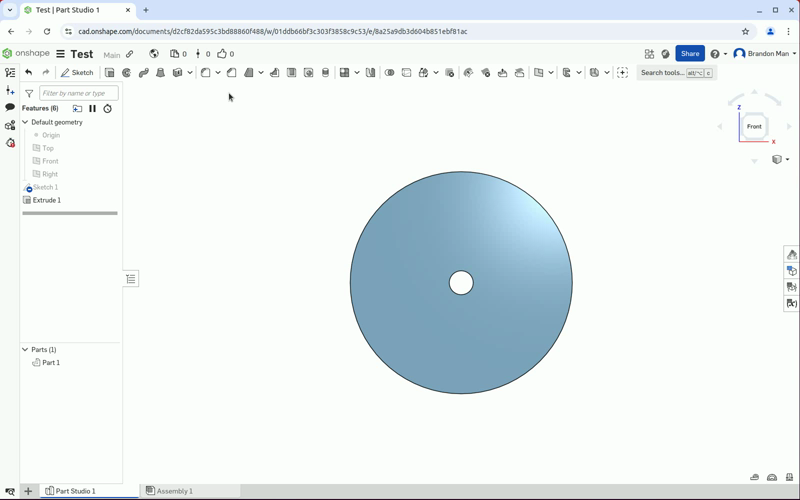
mouse_move(541, 75)
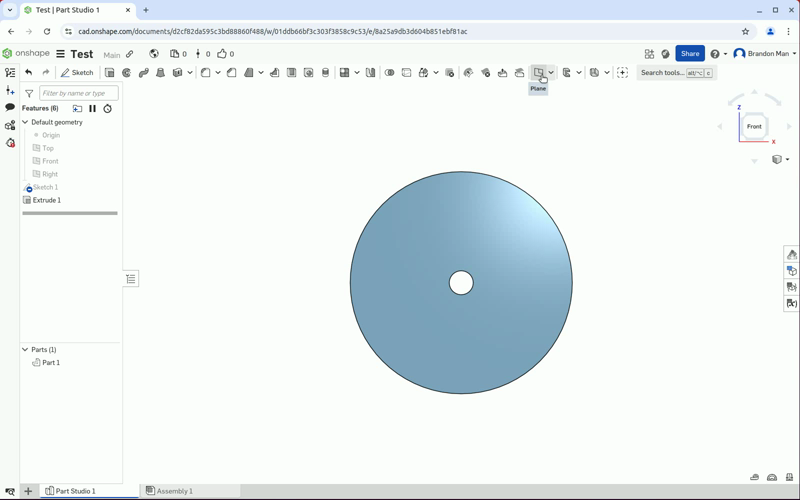
click(541, 75)
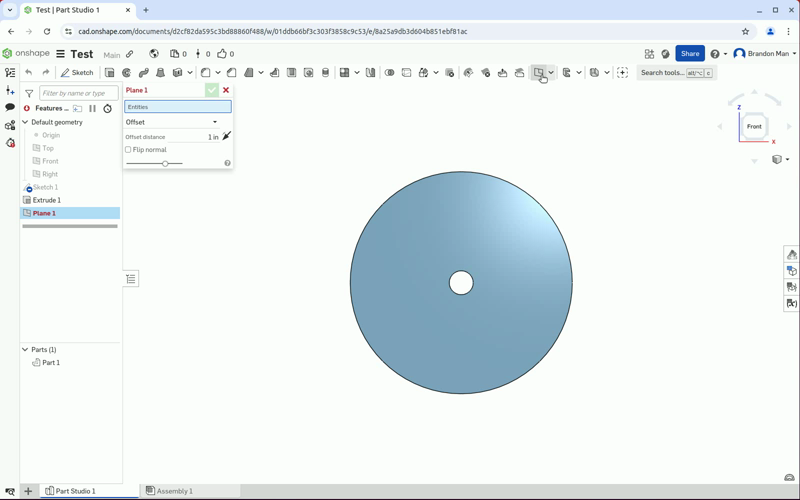
mouse_move(73, 163)
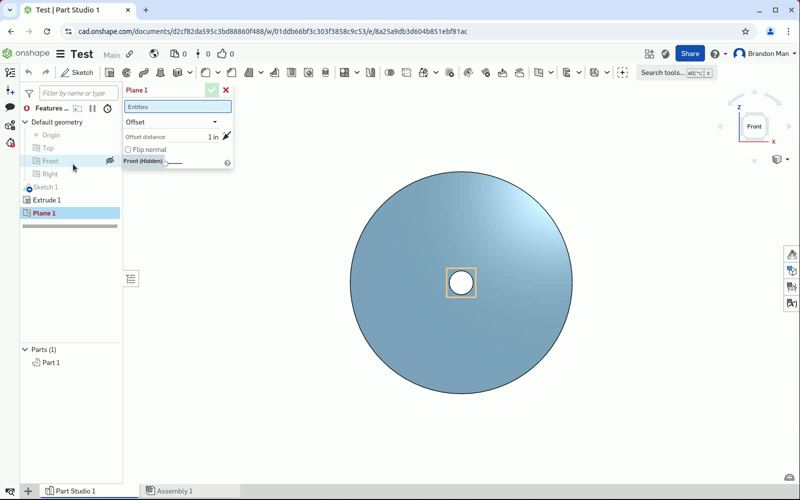
click(73, 163)
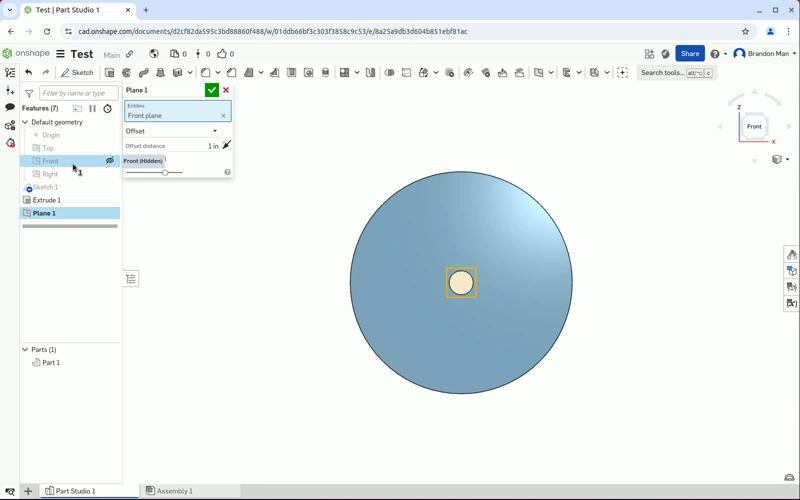
key(tab, 2)
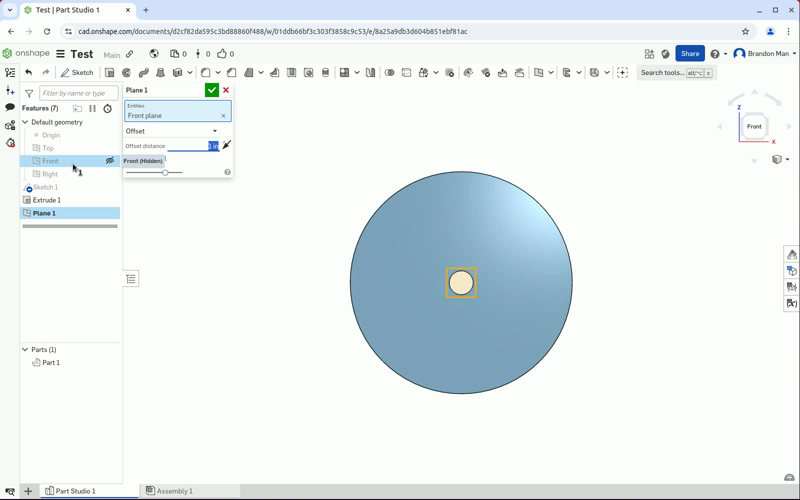
text(5.792)
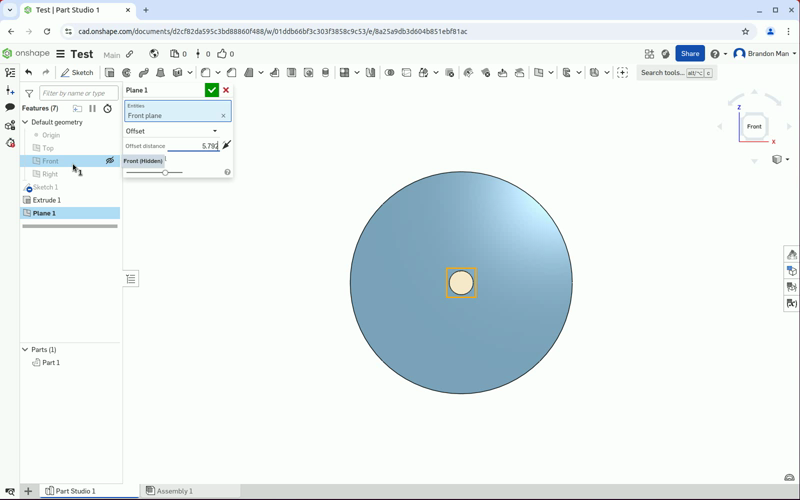
key(enter, 2)
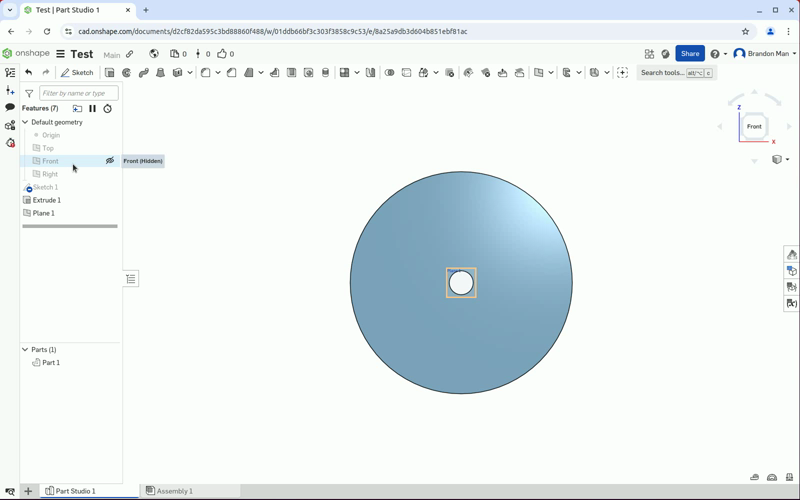
key(shift+s)
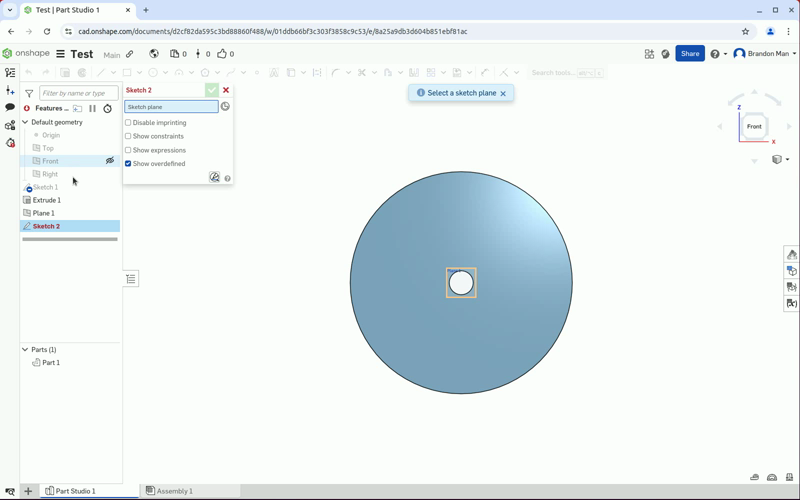
mouse_move(73, 215)
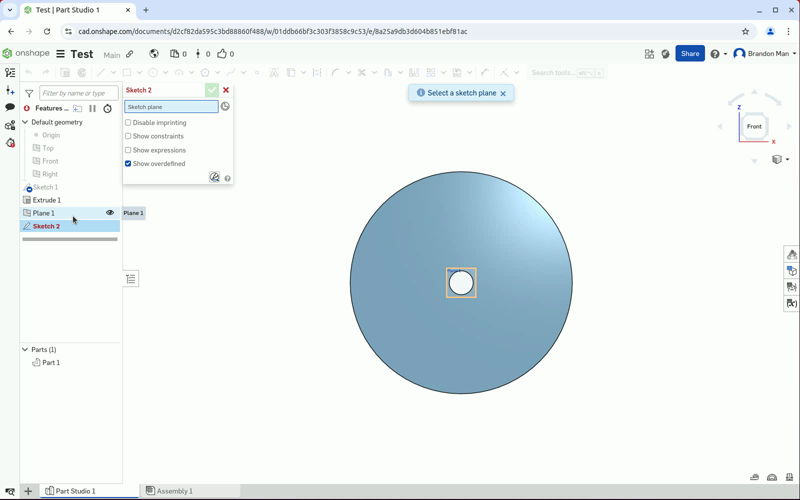
click(73, 215)
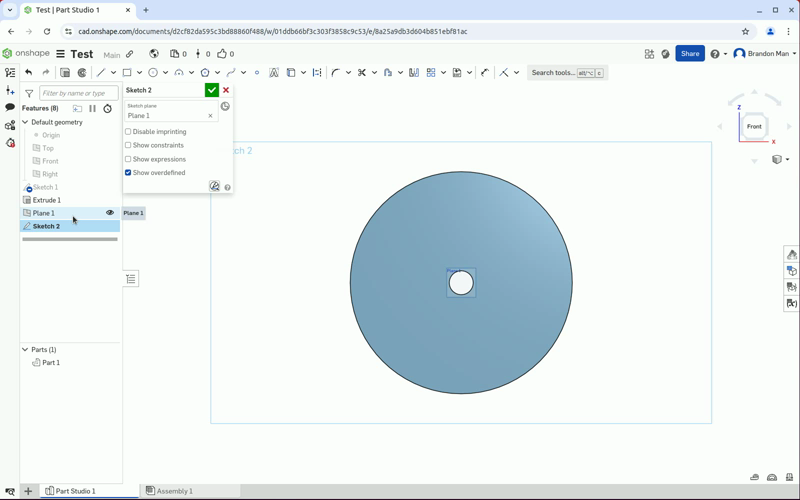
mouse_move(73, 352)
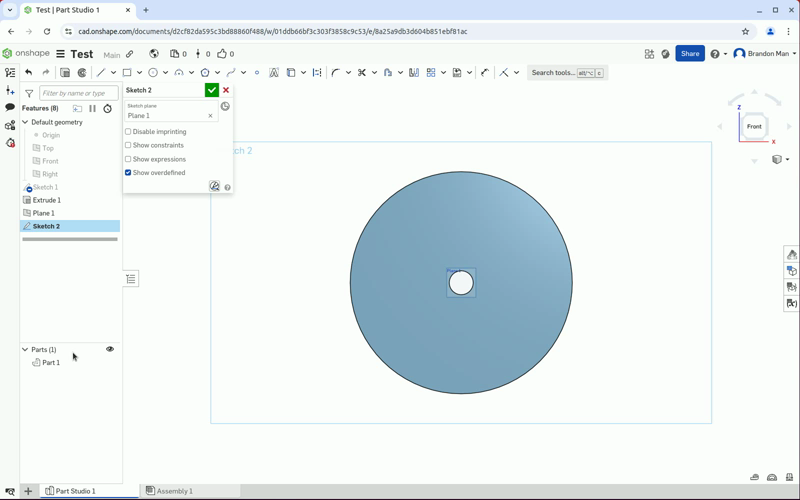
key(y)
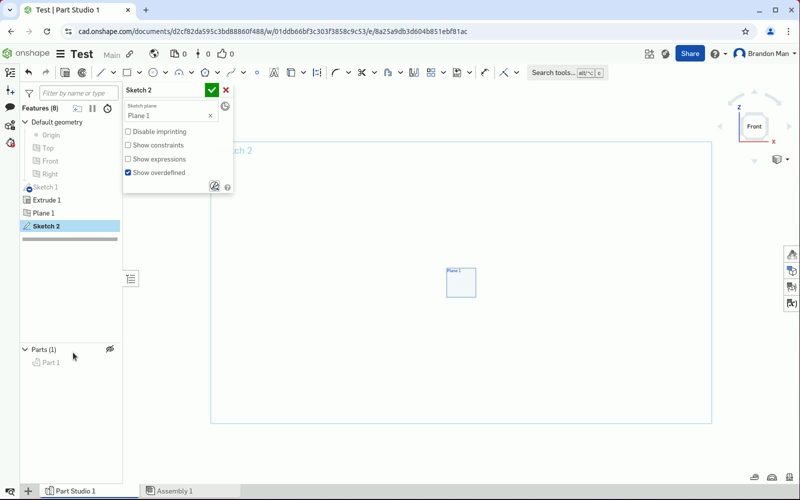
key(c)
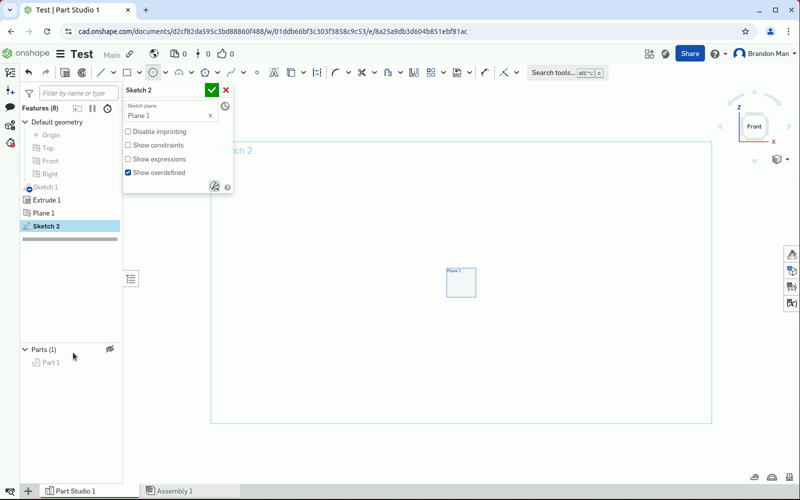
key_down(shift)
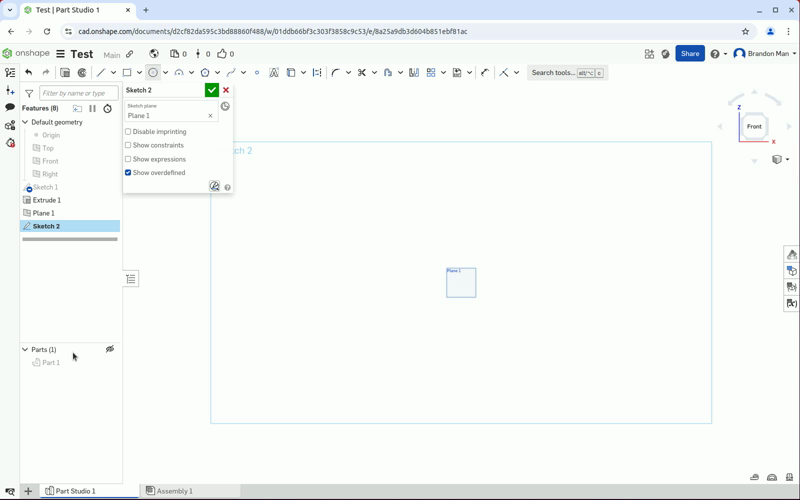
mouse_move(461, 282)
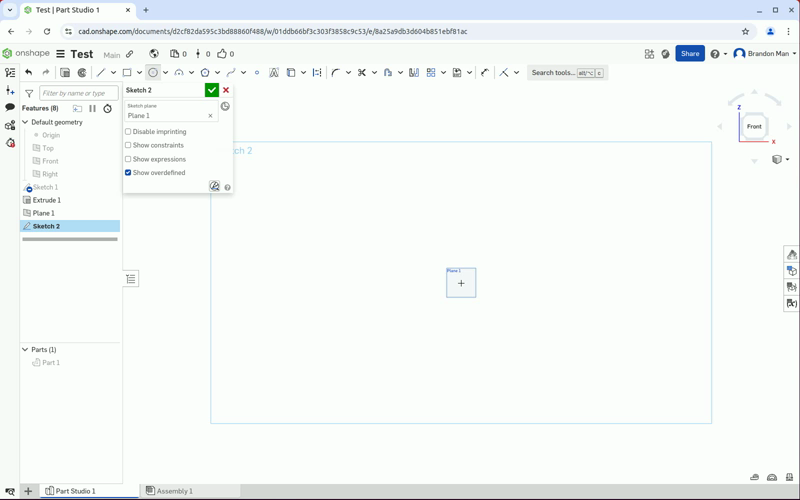
click(461, 282)
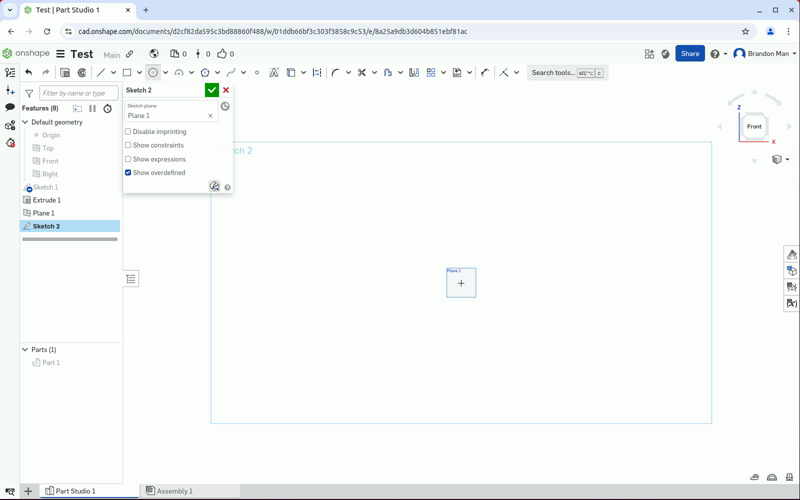
key_up(shift)
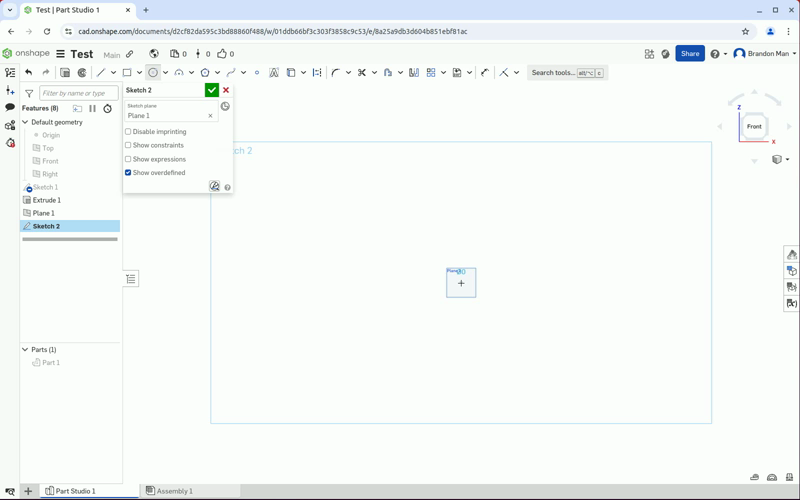
mouse_move(480, 282)
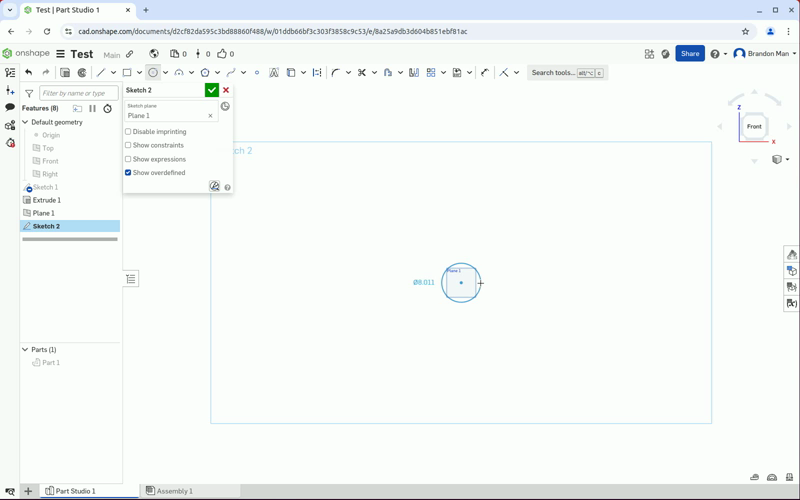
click(480, 282)
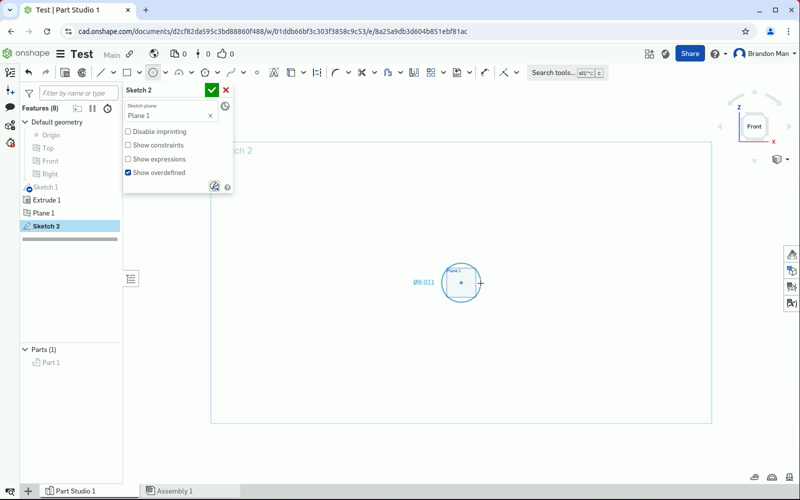
key(esc)
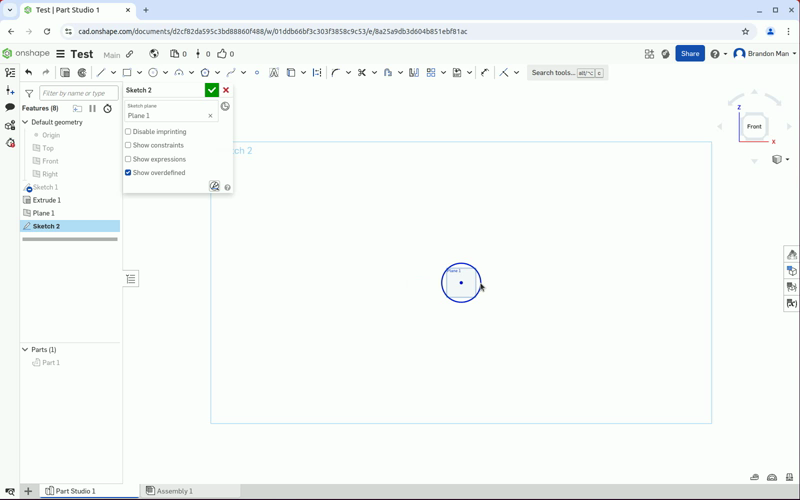
key(c)
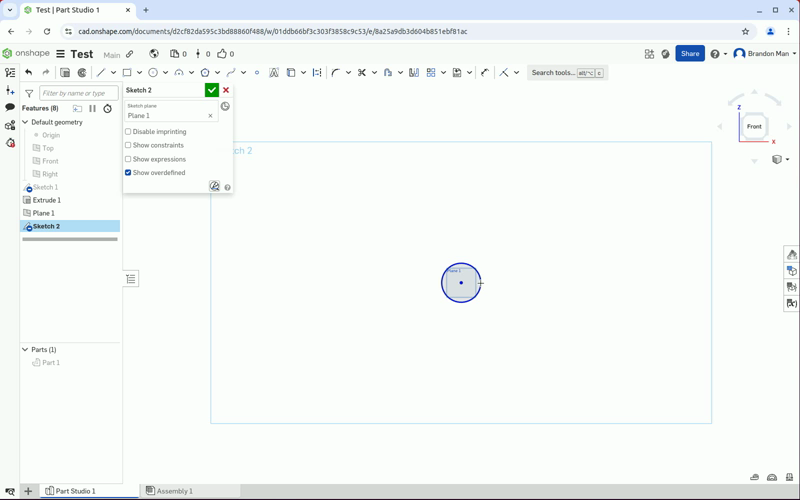
key_down(shift)
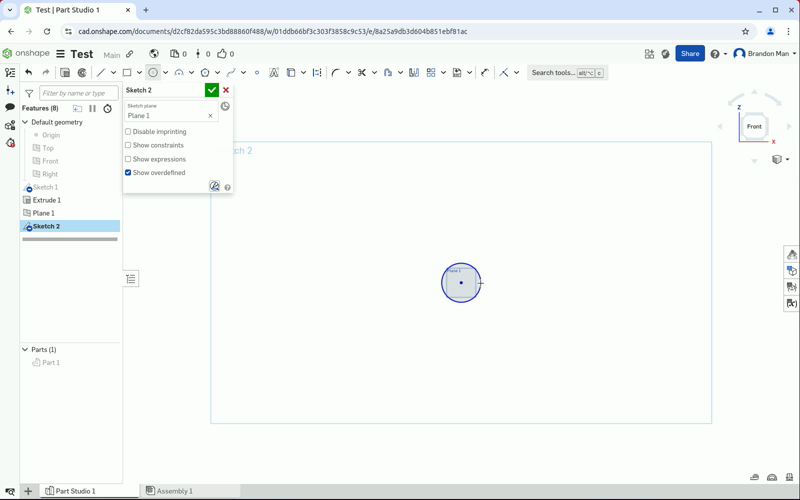
mouse_move(461, 282)
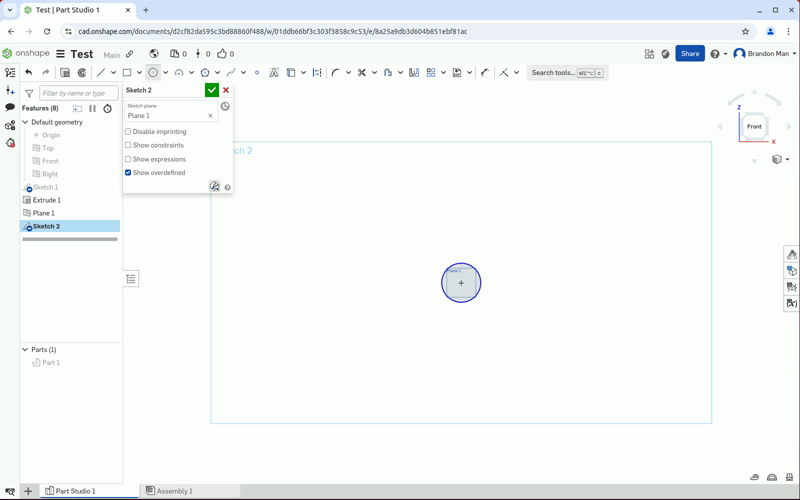
click(461, 282)
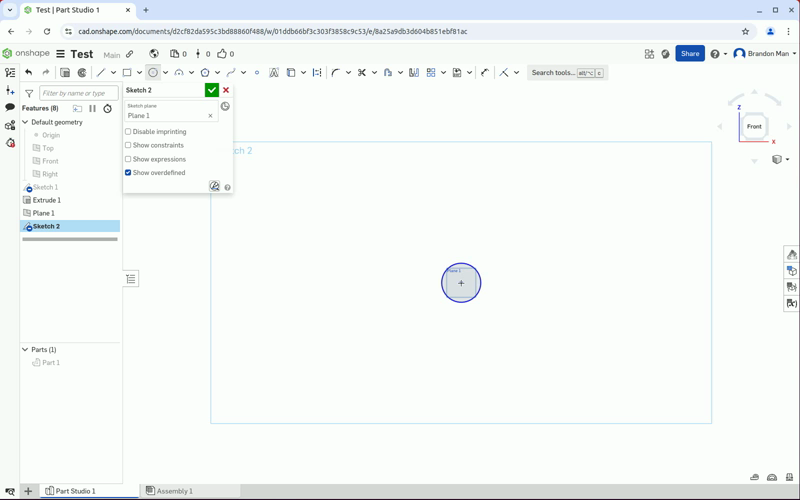
key_up(shift)
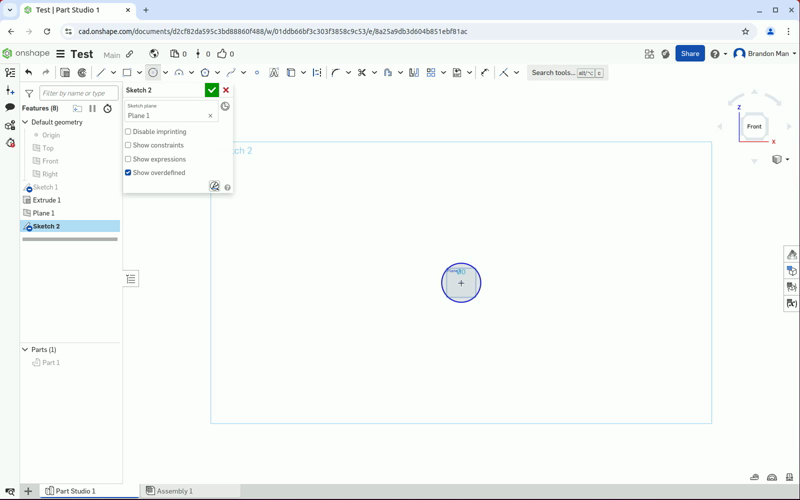
mouse_move(473, 282)
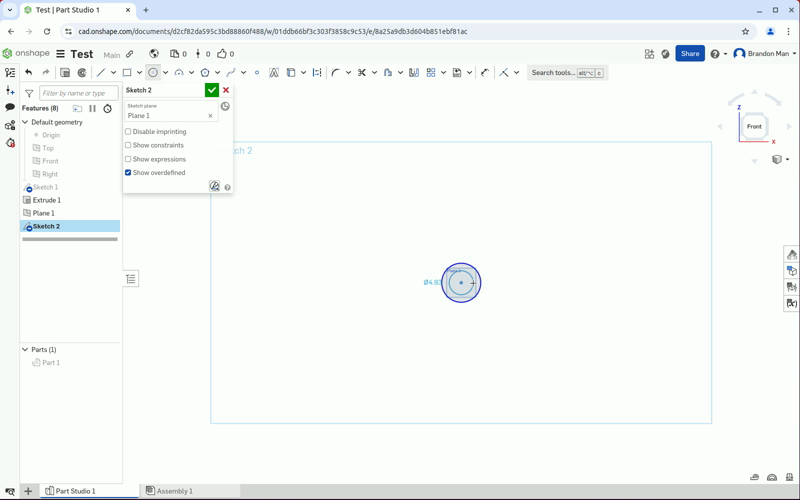
click(473, 282)
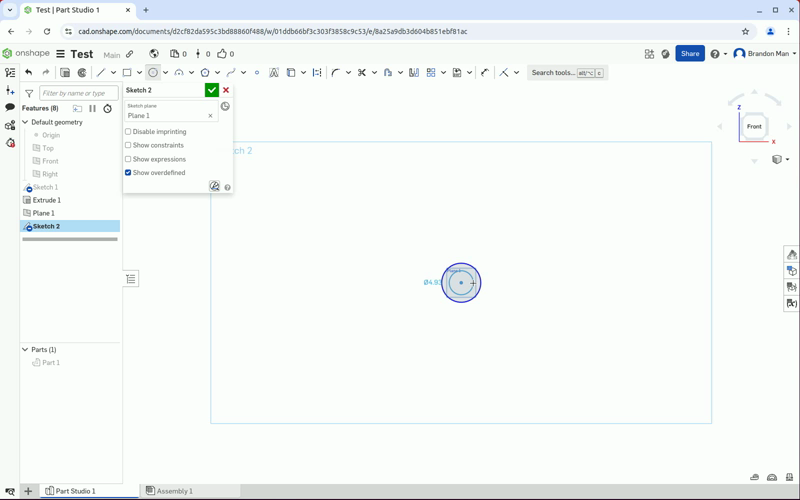
key(esc)
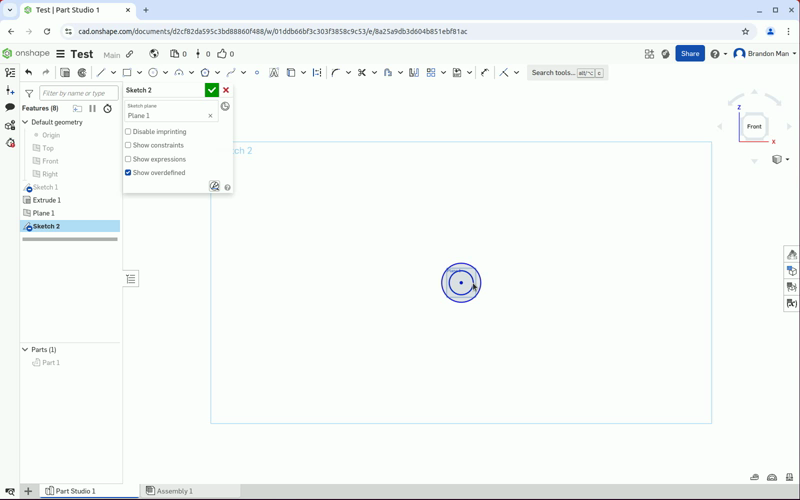
mouse_move(456, 266)
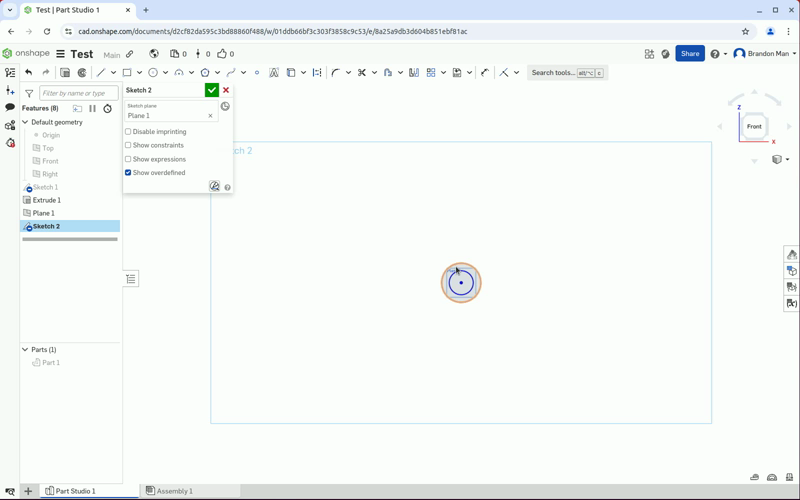
scroll(6)
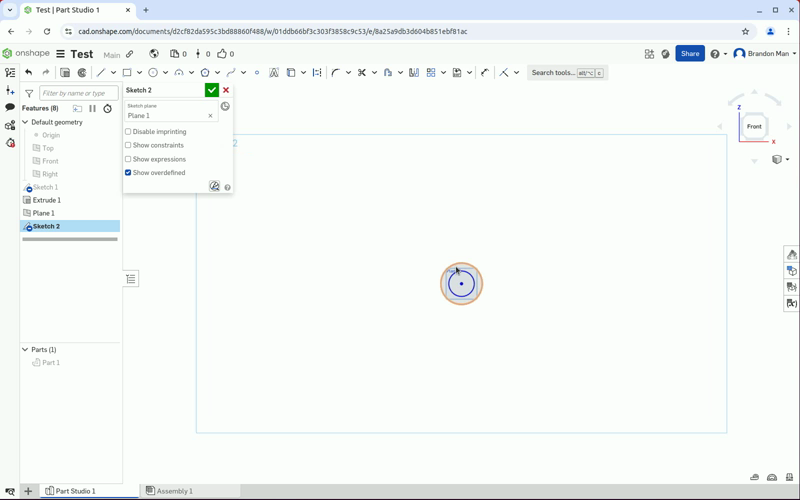
scroll(6)
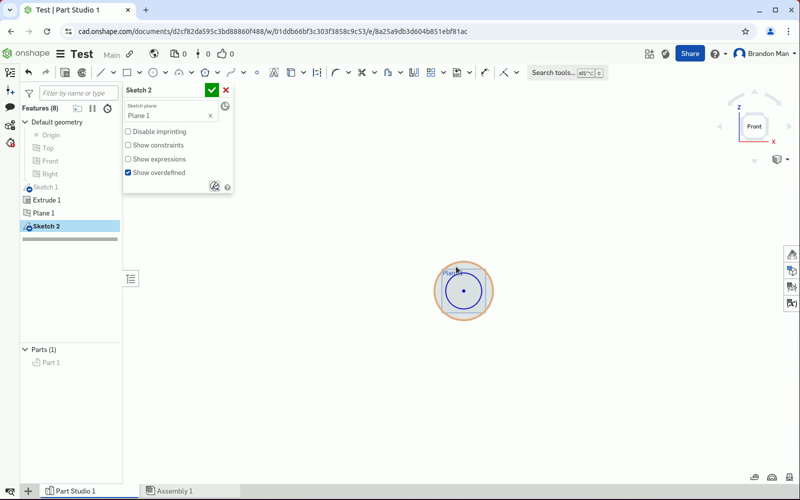
scroll(6)
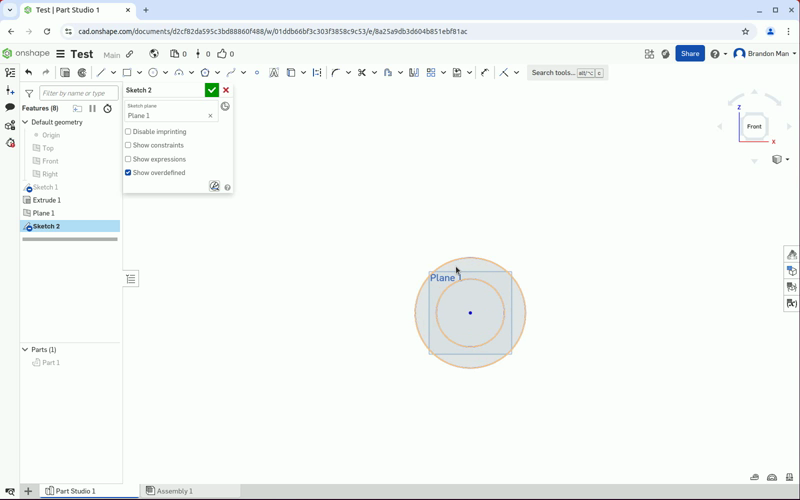
scroll(6)
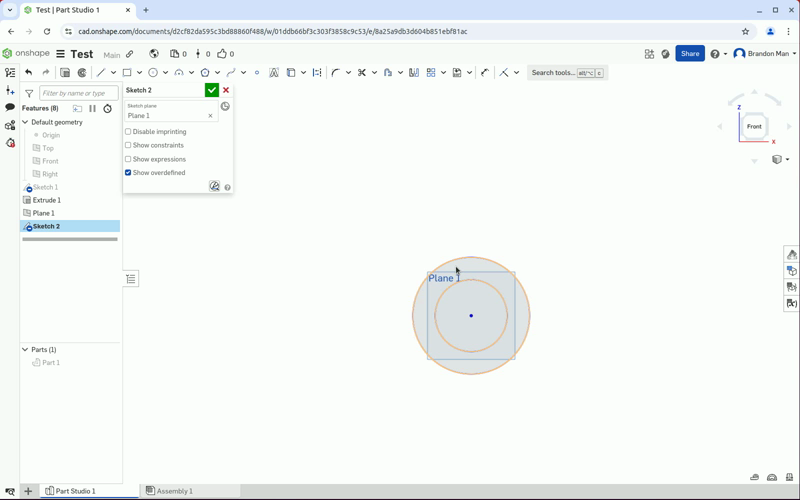
scroll(6)
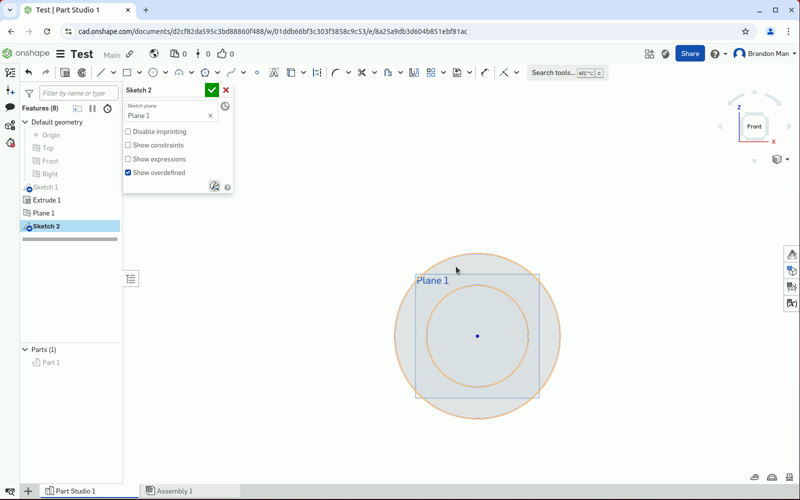
scroll(6)
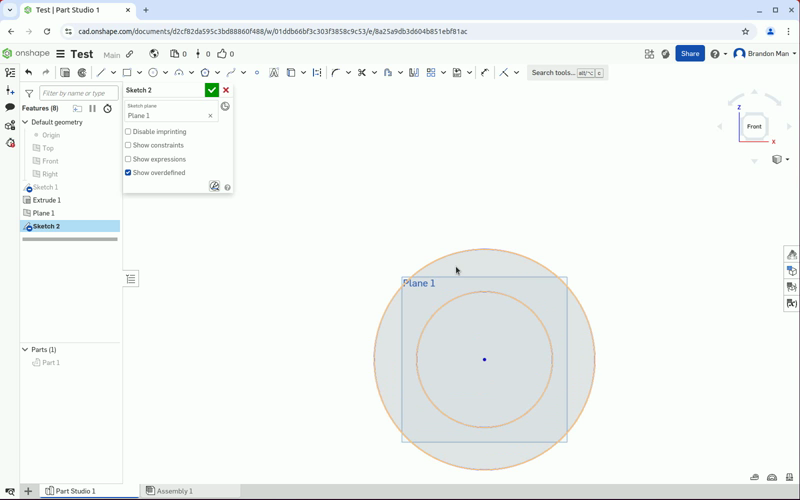
scroll(6)
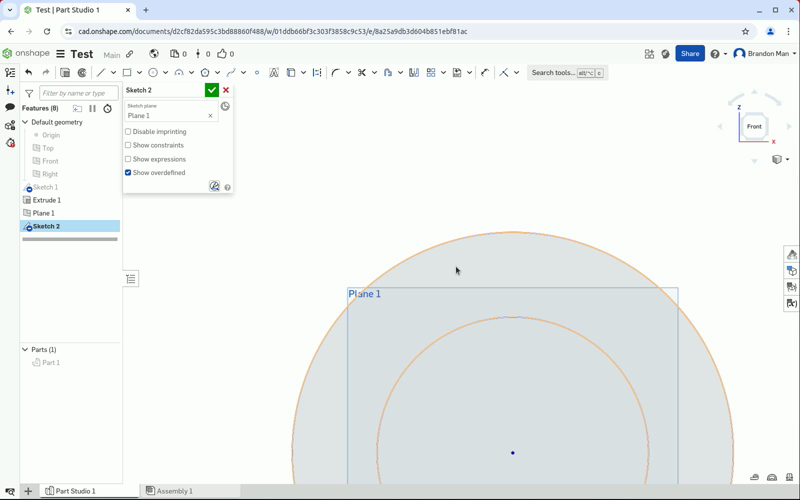
click(456, 266)
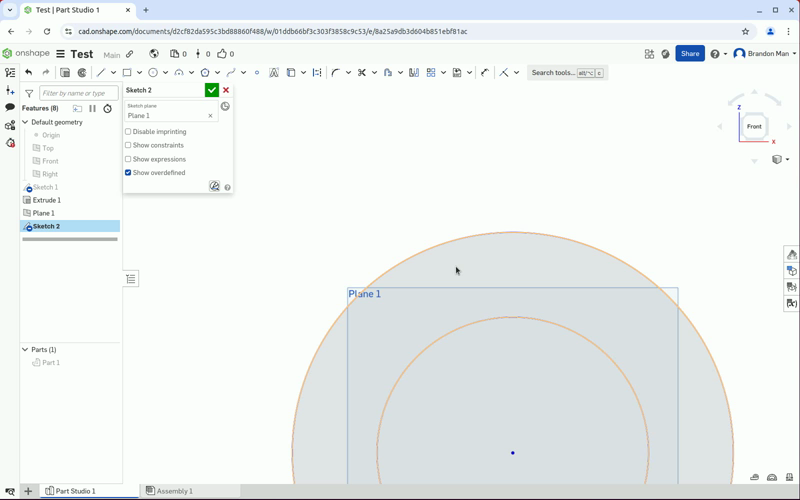
scroll(-6)
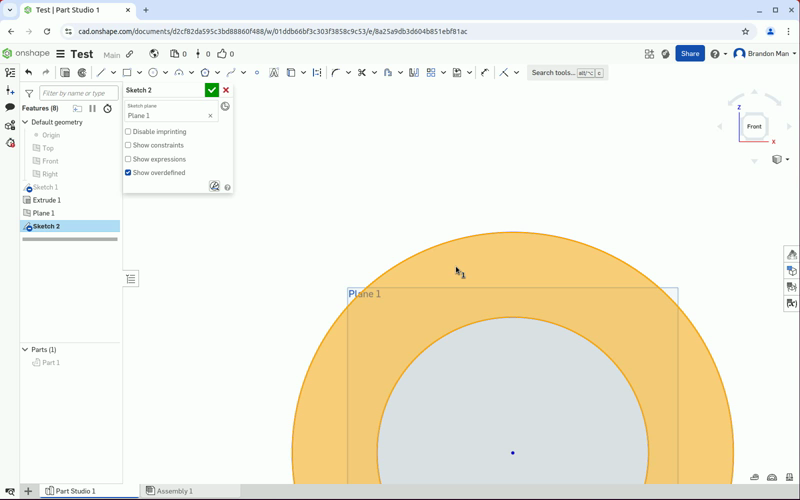
scroll(-6)
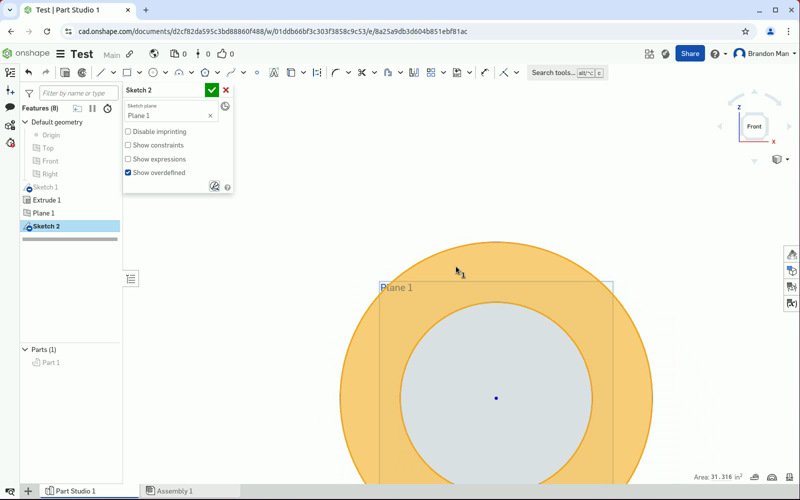
scroll(-6)
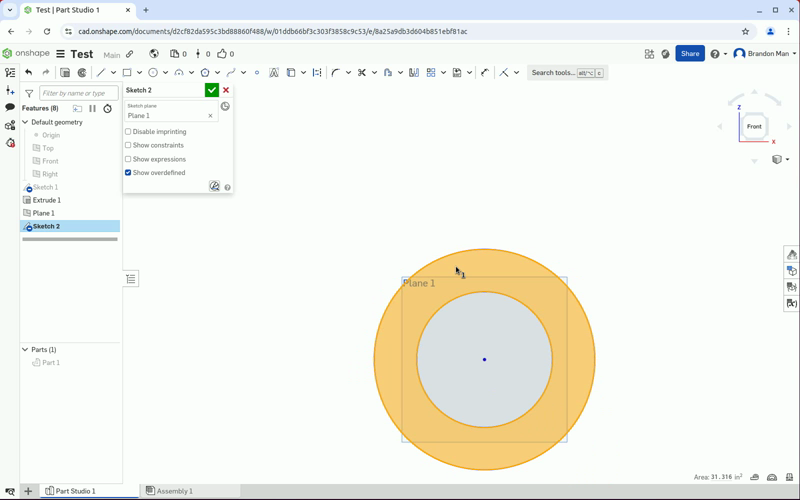
scroll(-6)
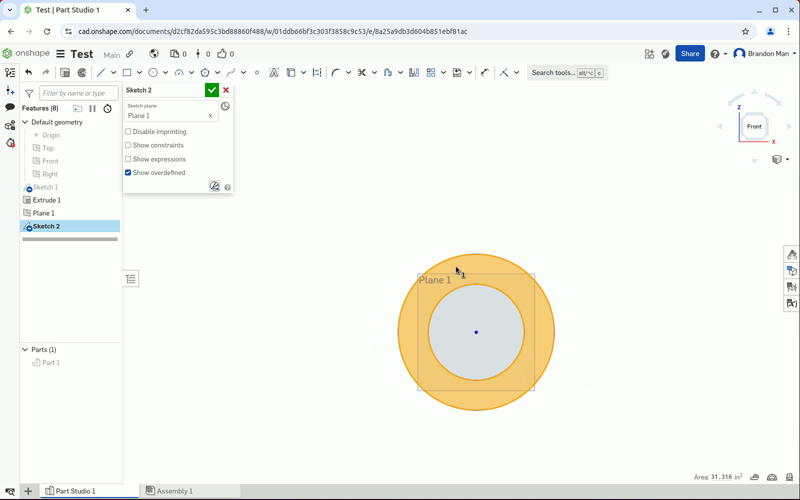
scroll(-6)
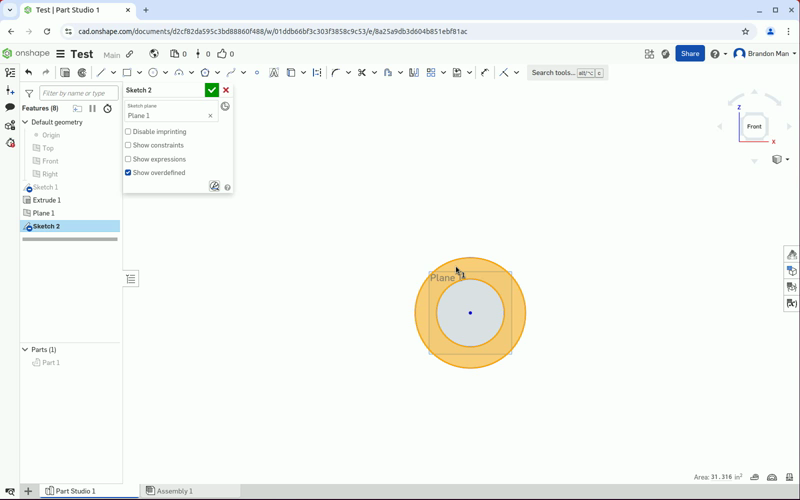
scroll(-6)
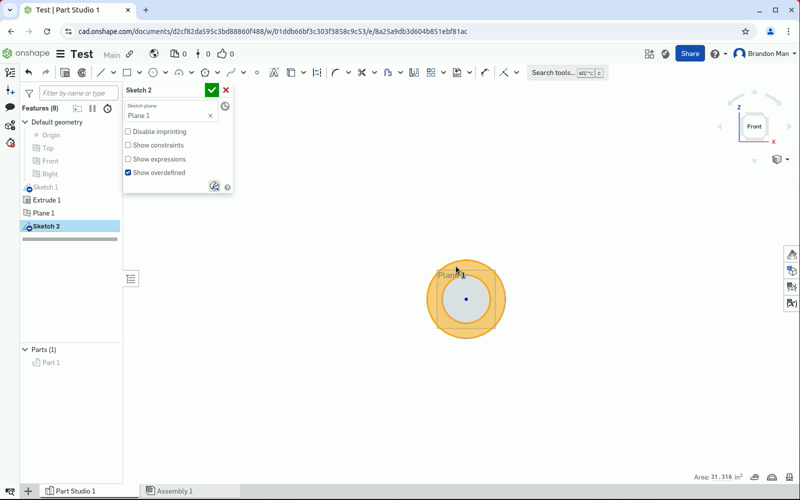
scroll(-6)
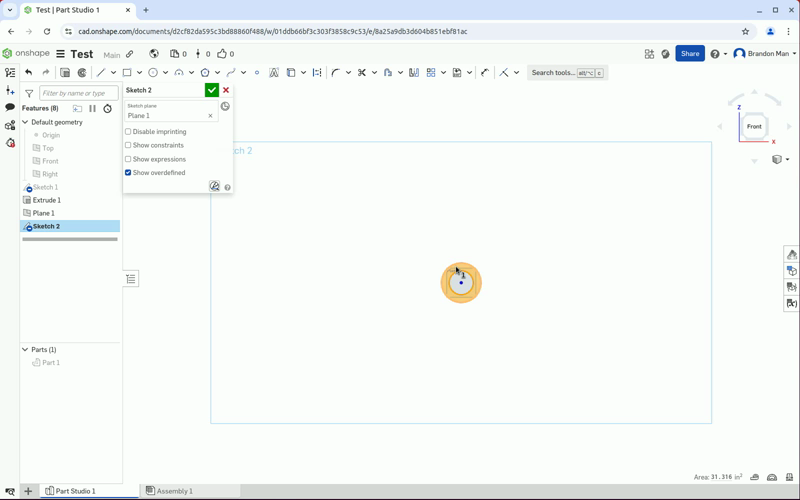
mouse_move(73, 352)
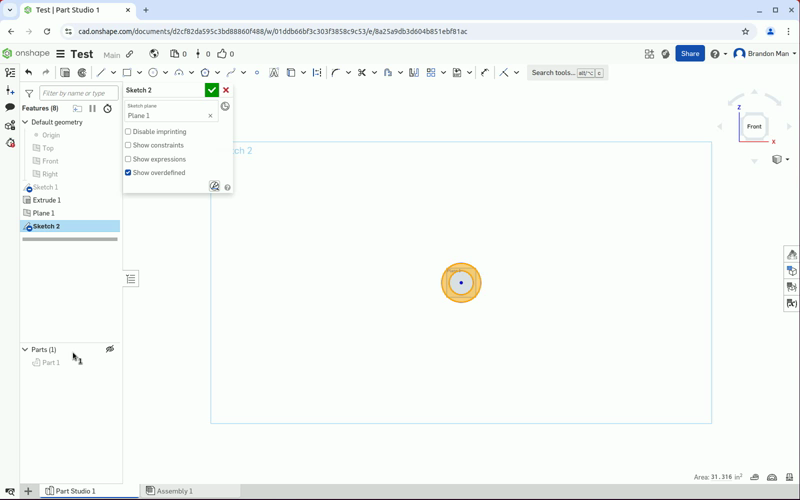
key(shift+y)
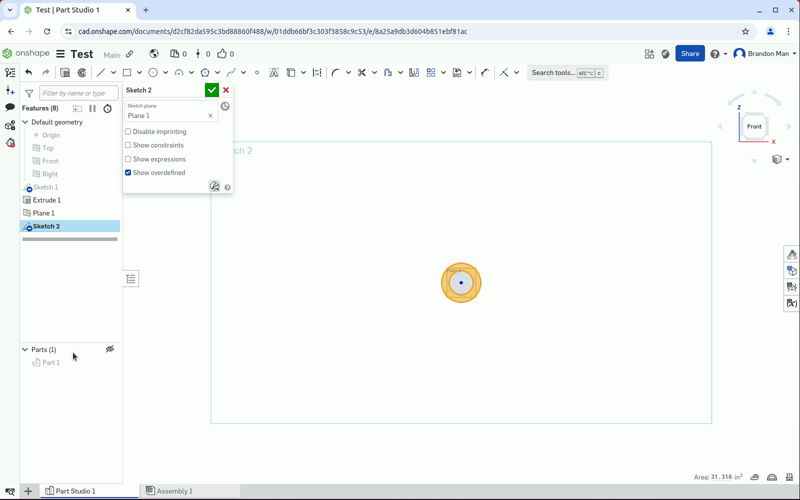
key(shift+e)
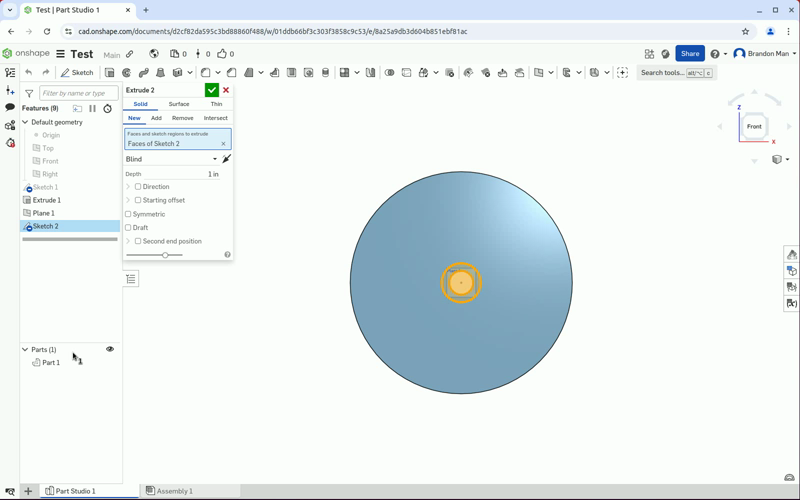
mouse_move(143, 106)
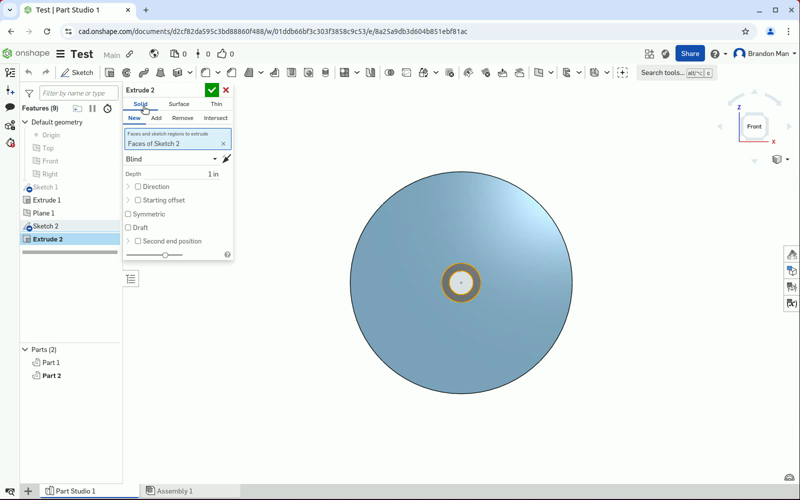
click(143, 106)
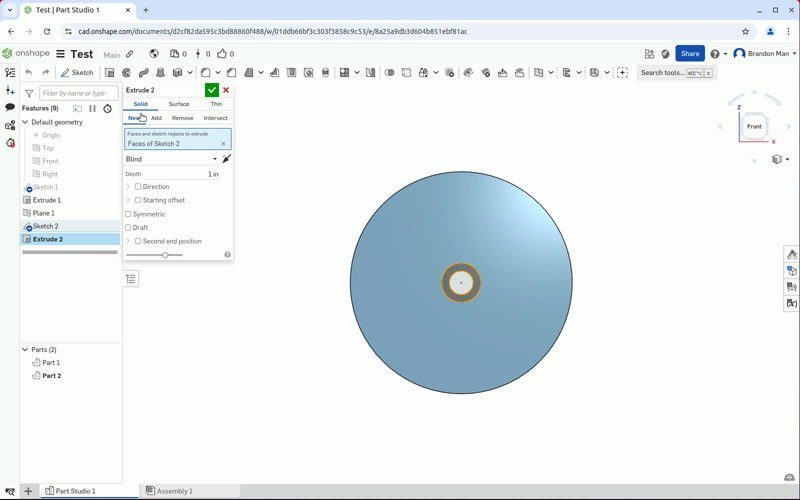
mouse_move(137, 120)
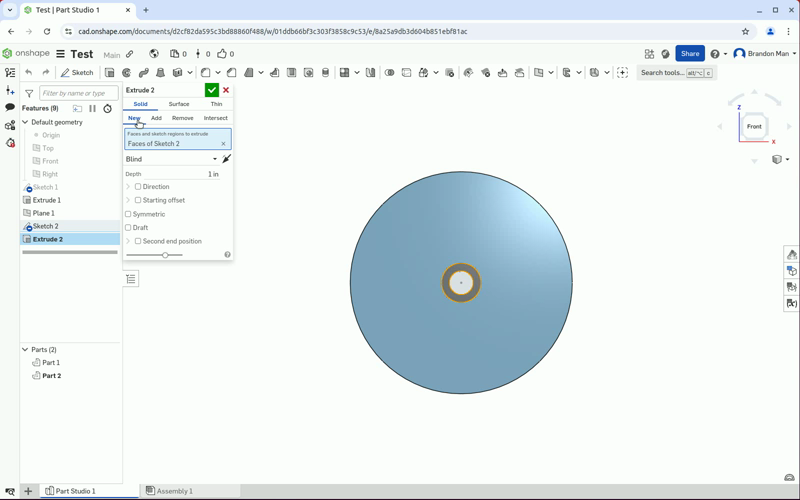
click(137, 120)
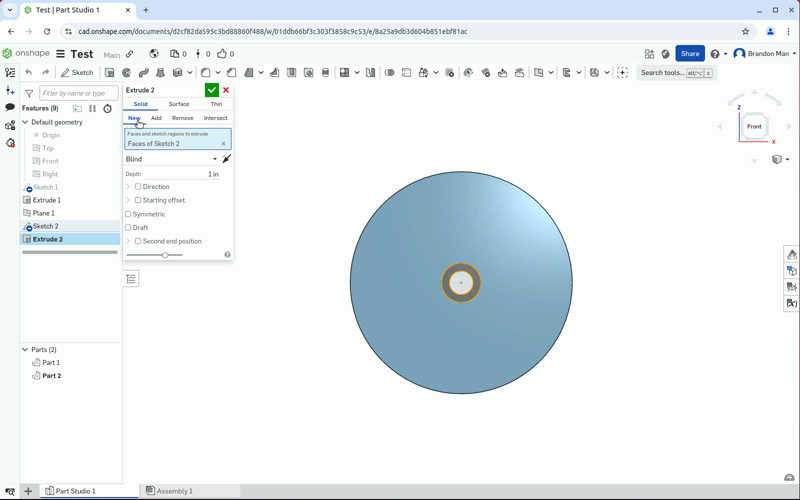
key(tab, 4)
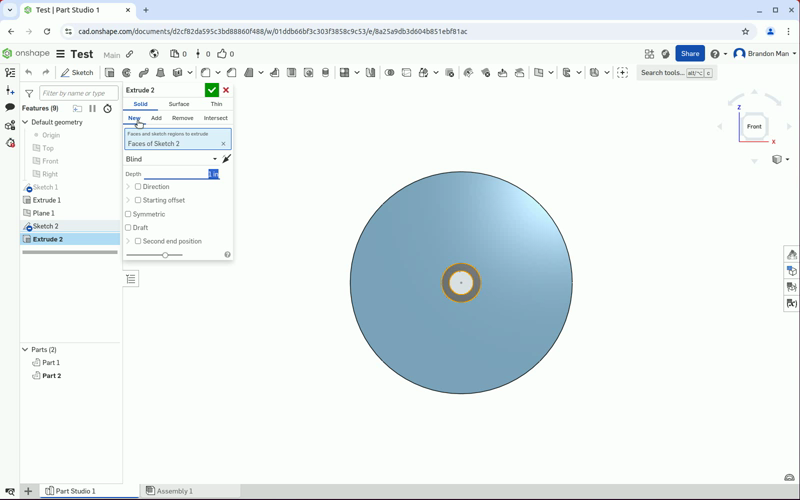
text(1.926)
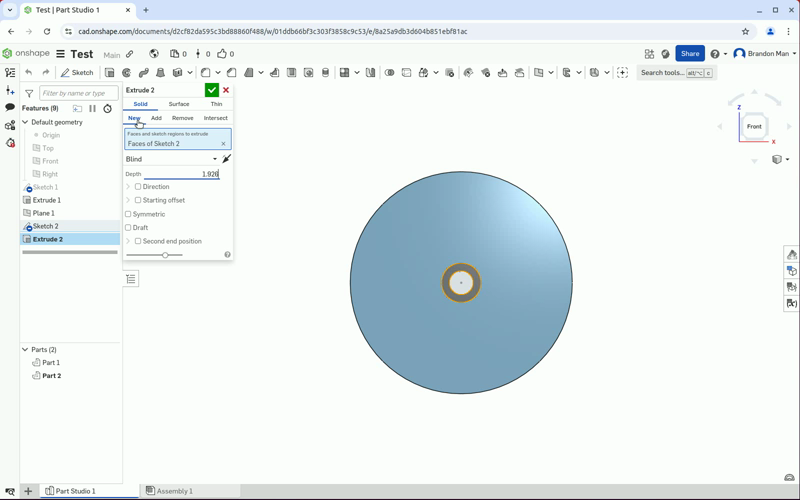
key(enter)
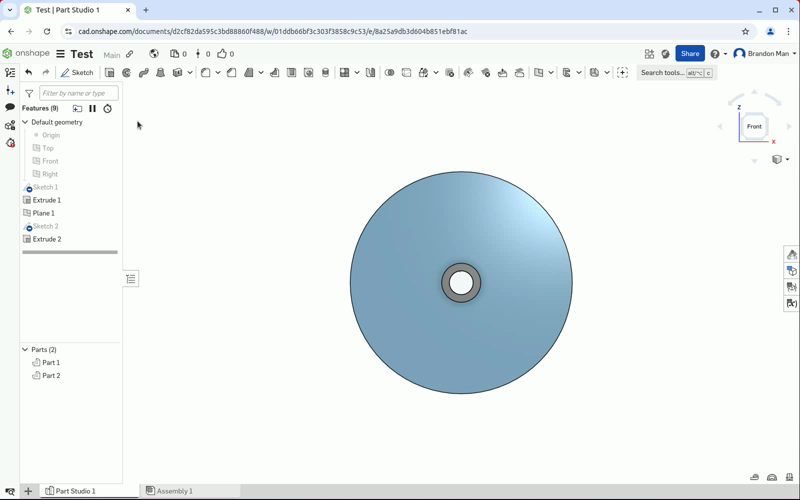
key(shift+h)
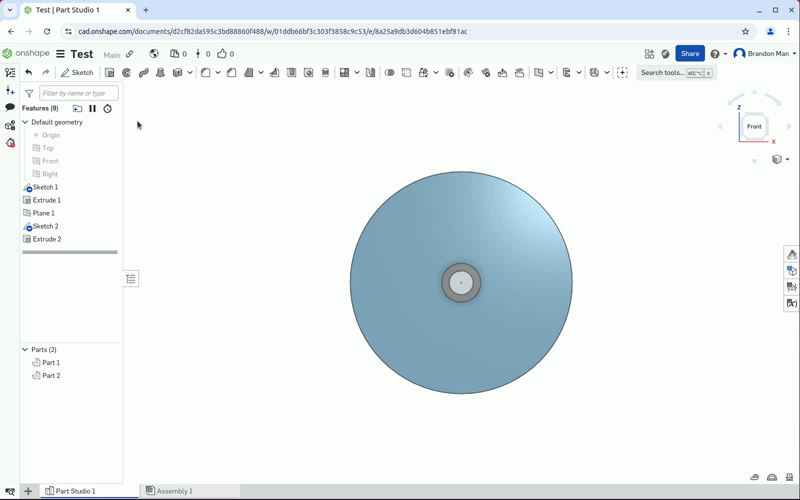
key(shift+h)
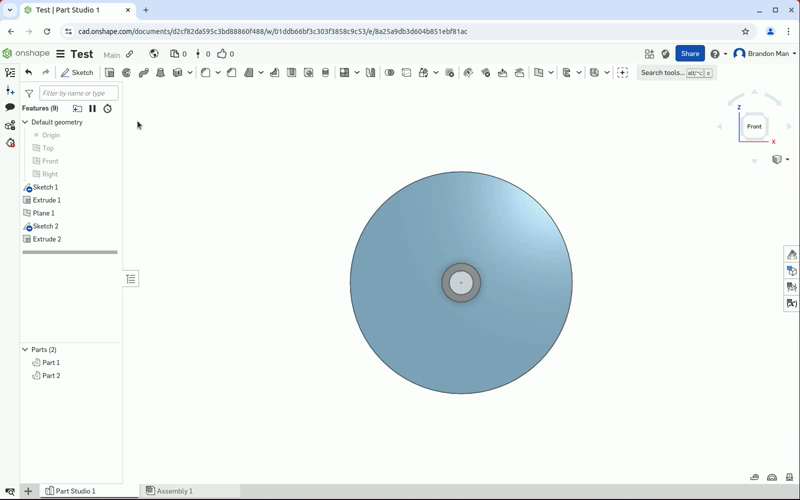
key(shift+7)
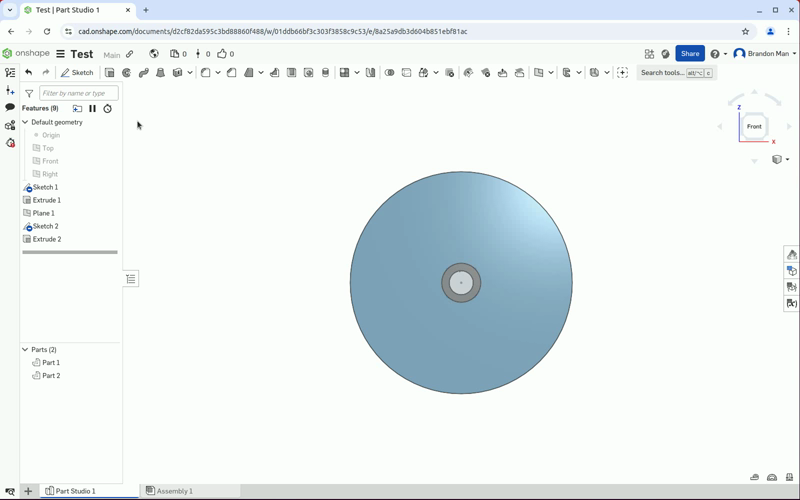
key(left, 2)
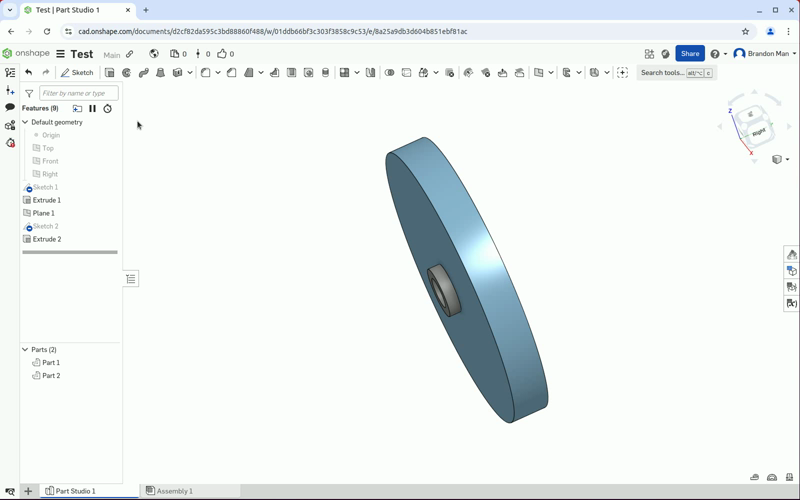
key(down, 2)
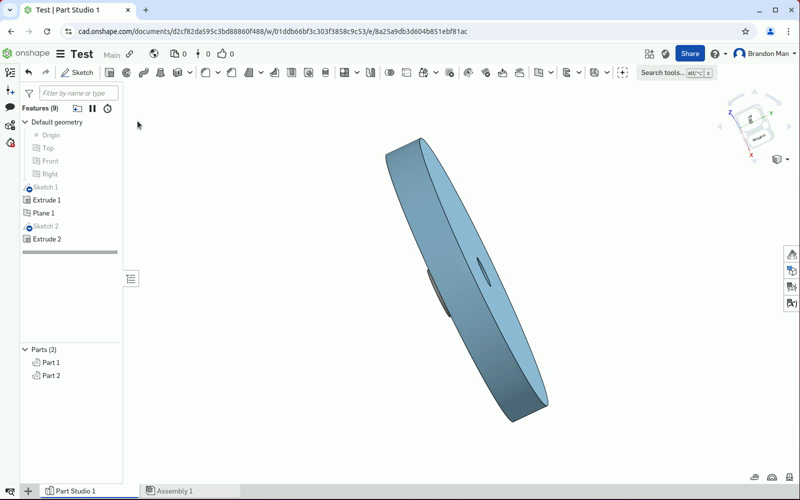
key(up, 2)
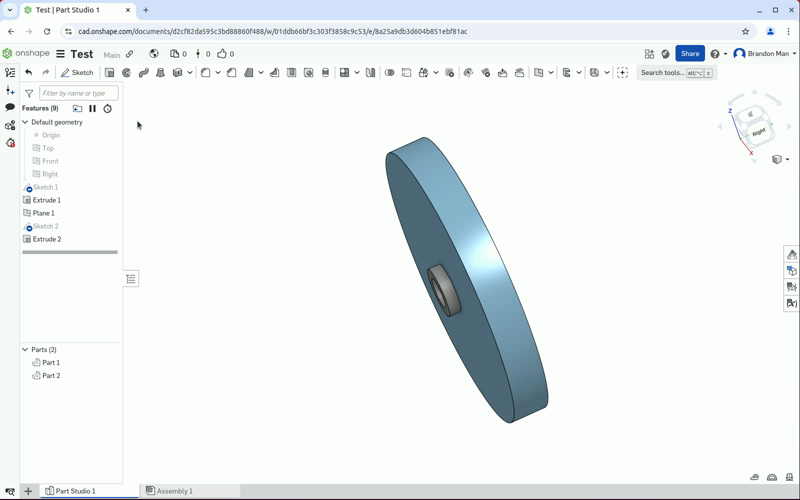
key(right, 2)
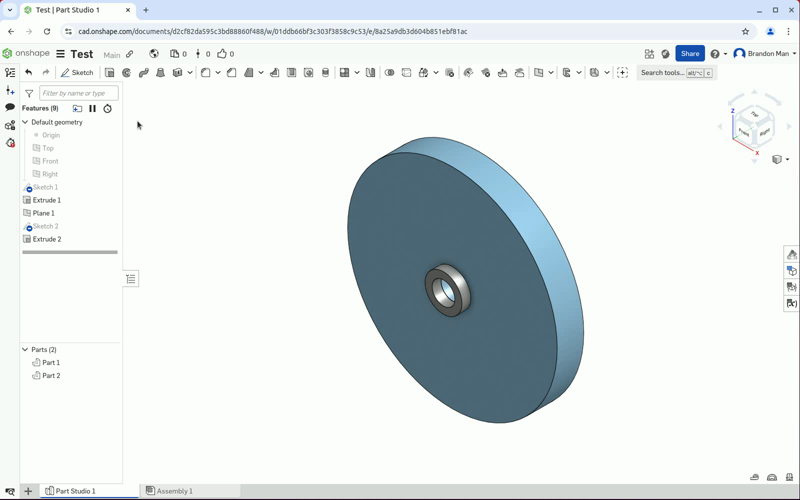
mouse_move(73, 189)
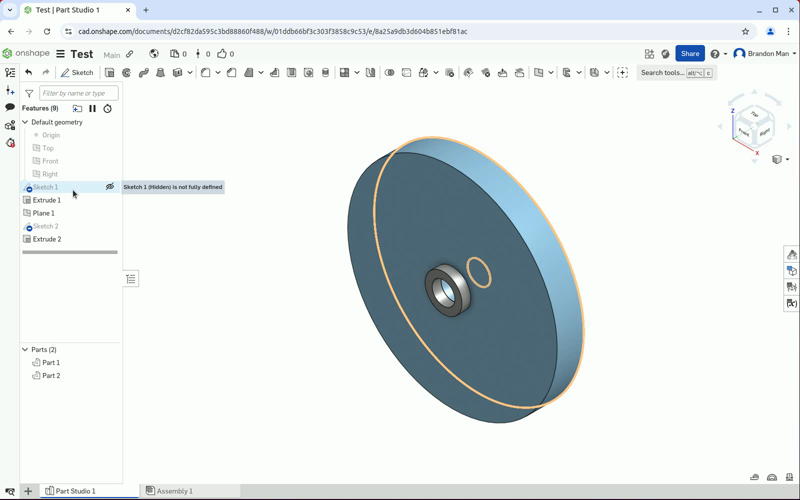
click(73, 189)